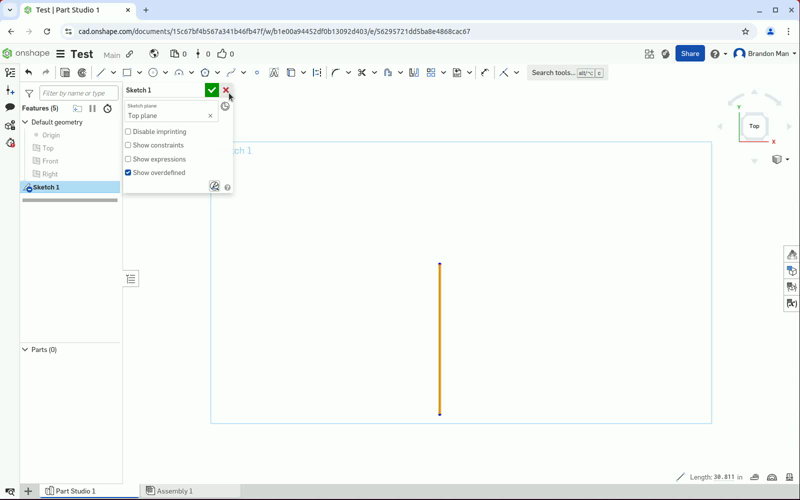
key(shift+h)
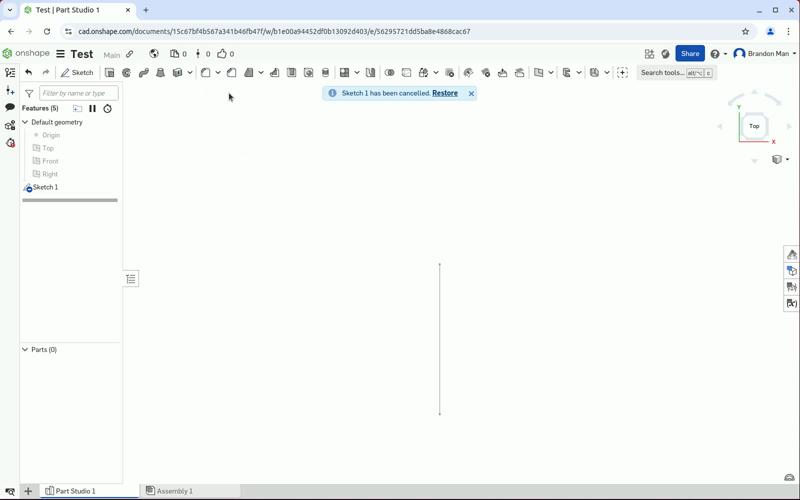
key(shift+s)
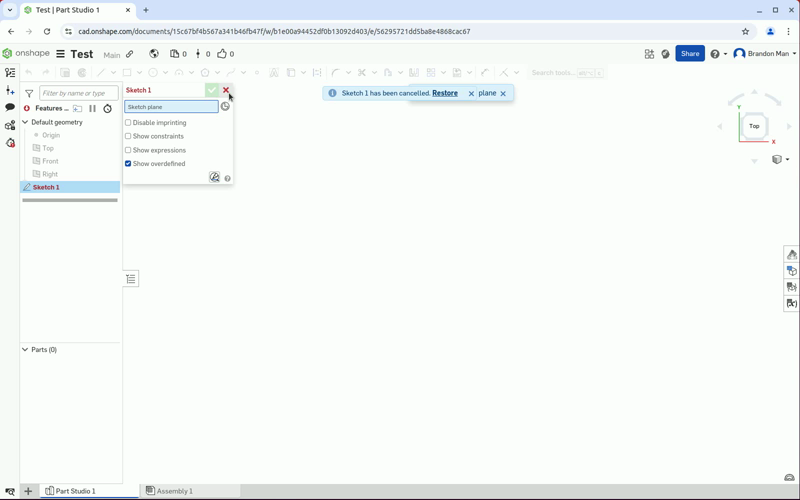
mouse_move(73, 150)
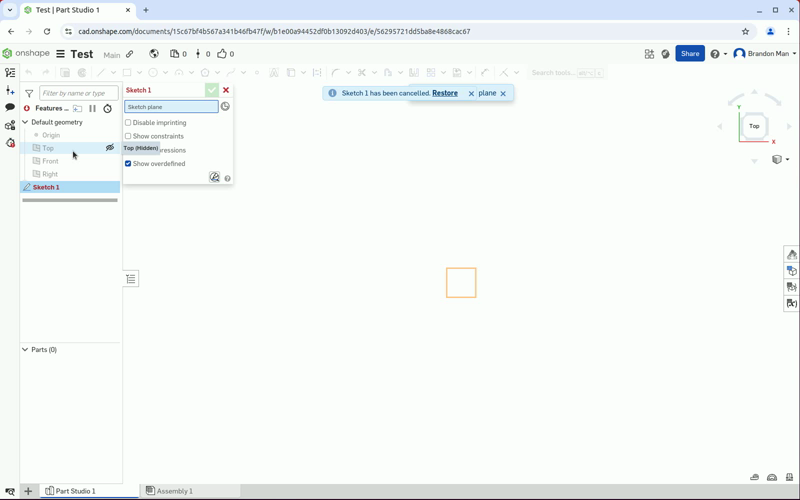
click(73, 150)
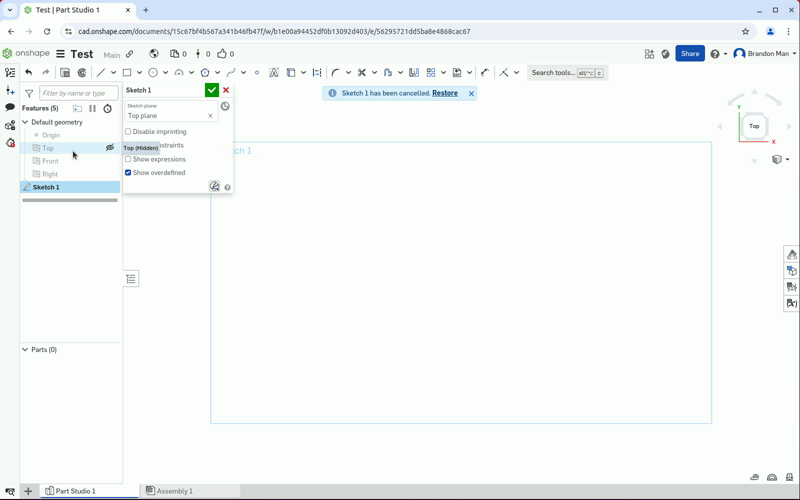
mouse_move(73, 352)
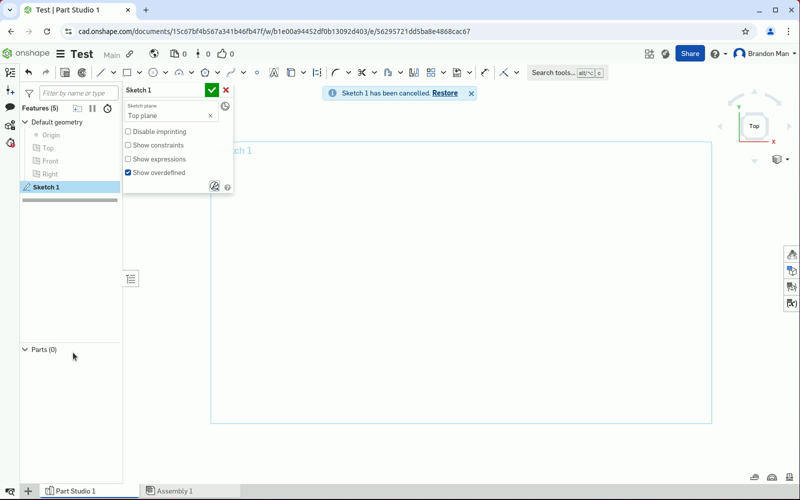
key(y)
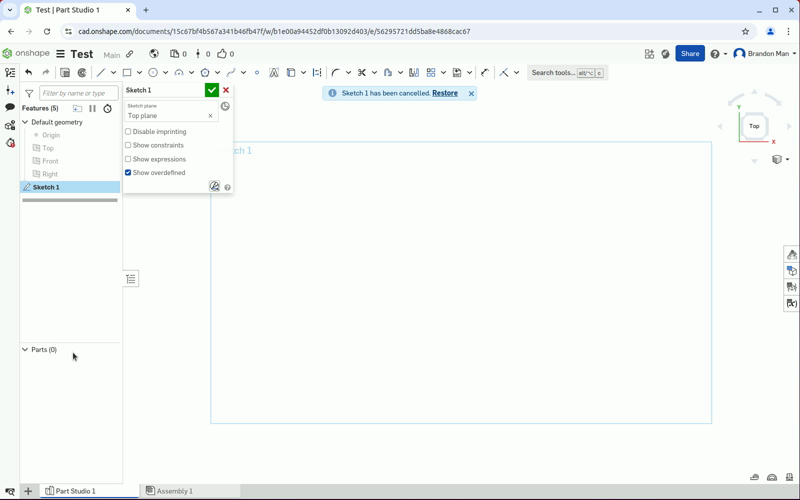
key(l)
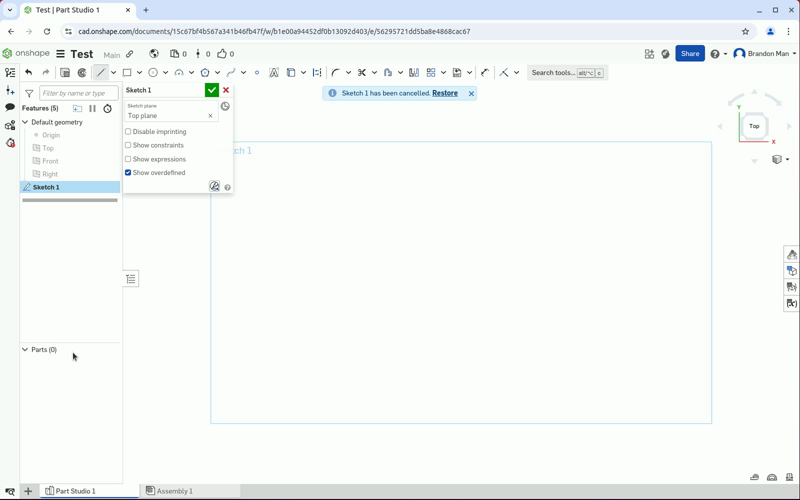
key_down(shift)
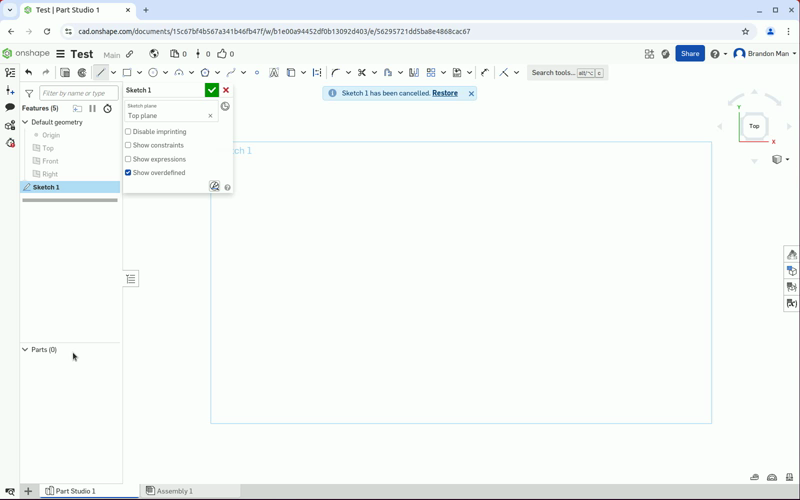
mouse_move(420, 395)
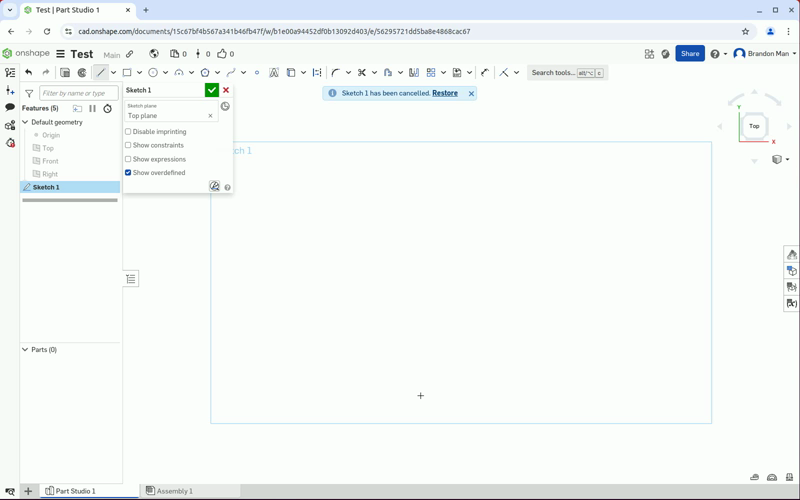
click(420, 395)
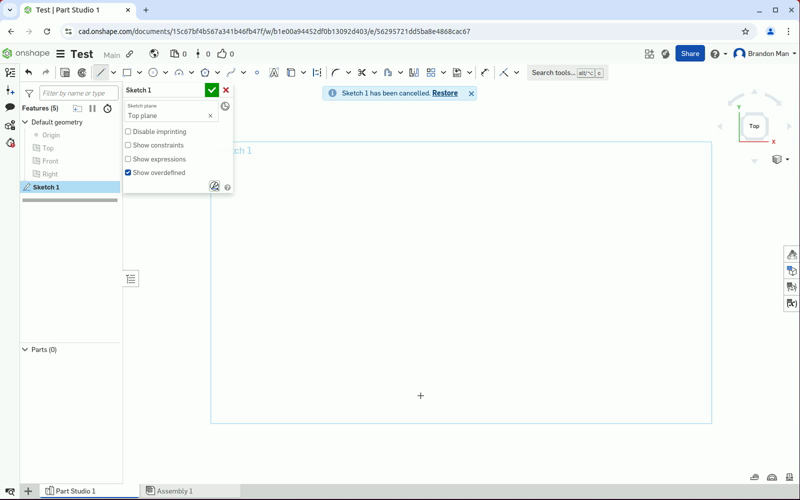
key_up(shift)
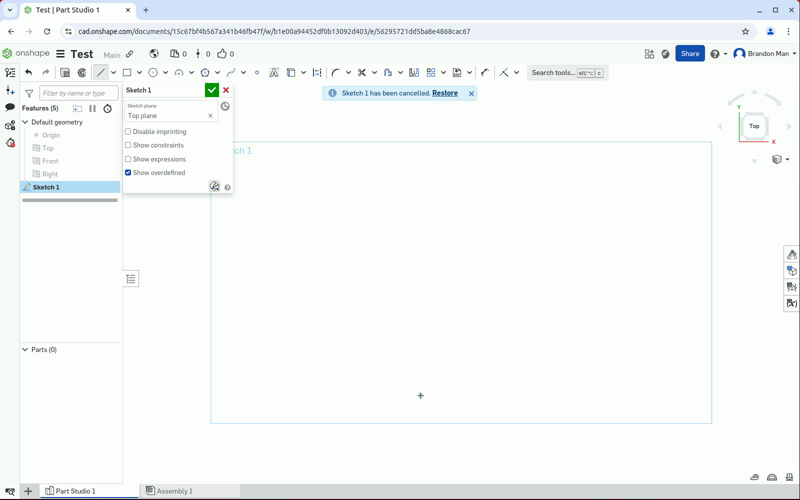
key_down(shift)
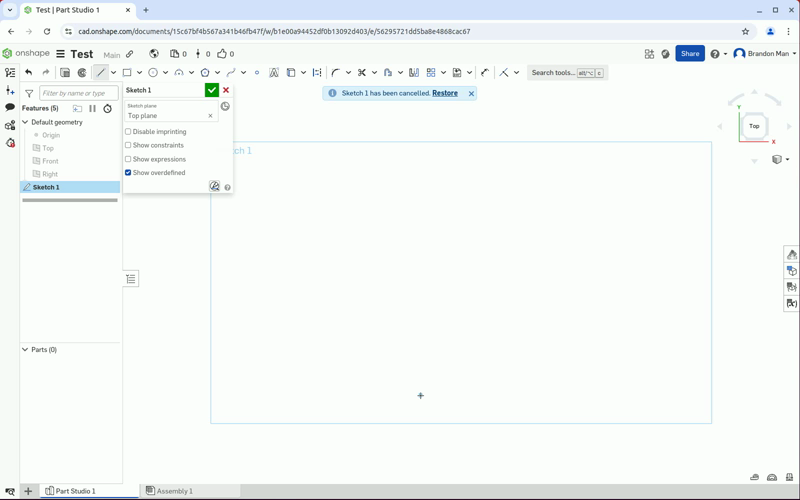
mouse_move(501, 395)
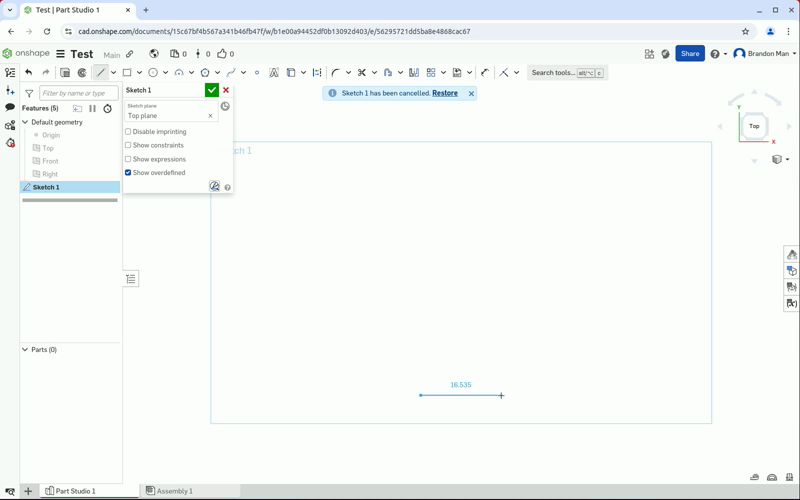
click(501, 395)
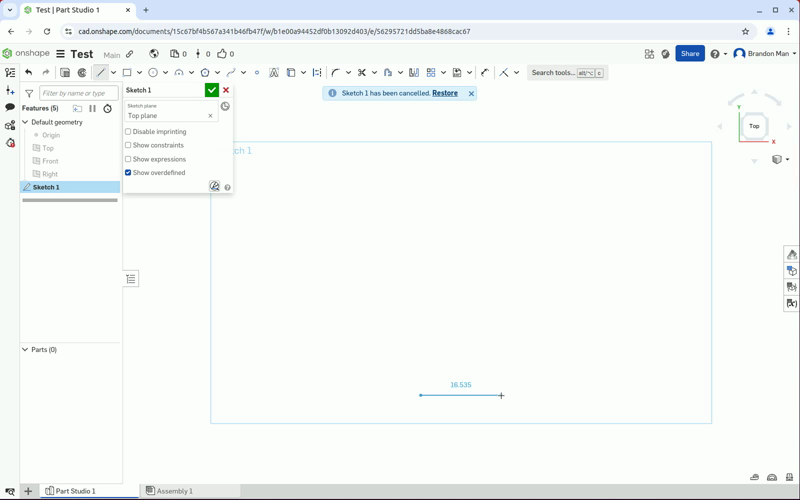
key_up(shift)
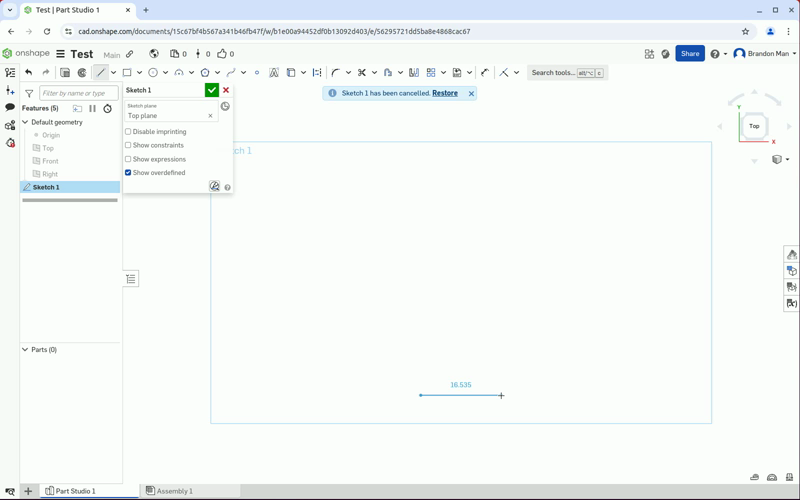
key_down(shift)
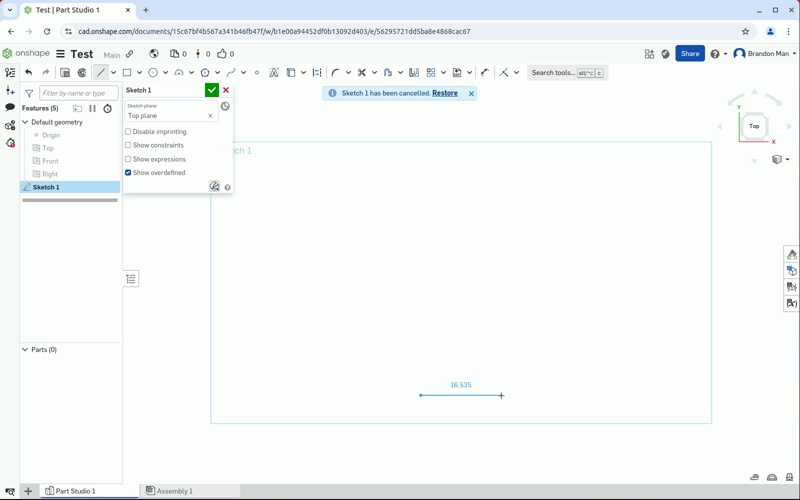
mouse_move(501, 171)
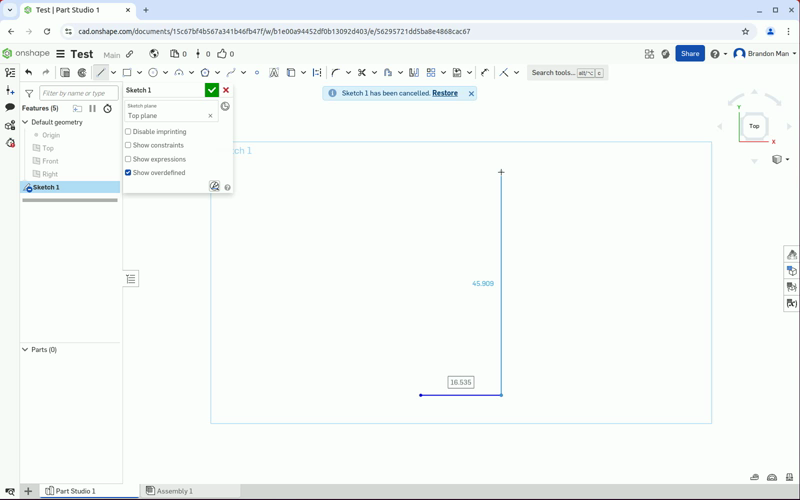
click(501, 171)
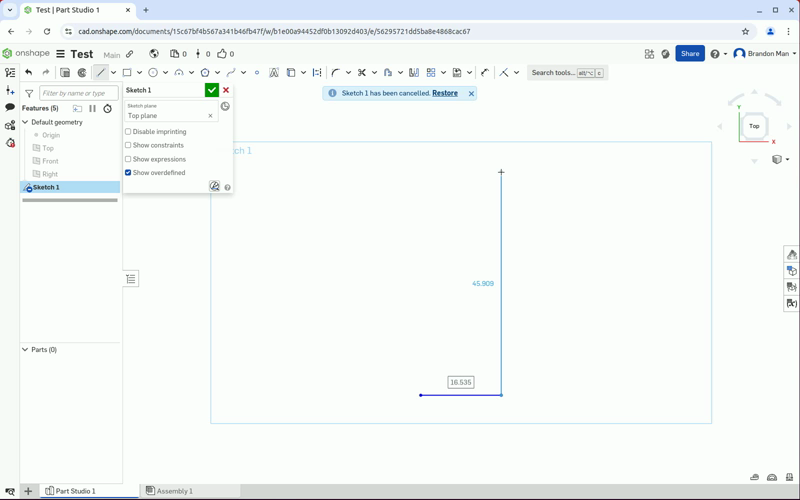
key_up(shift)
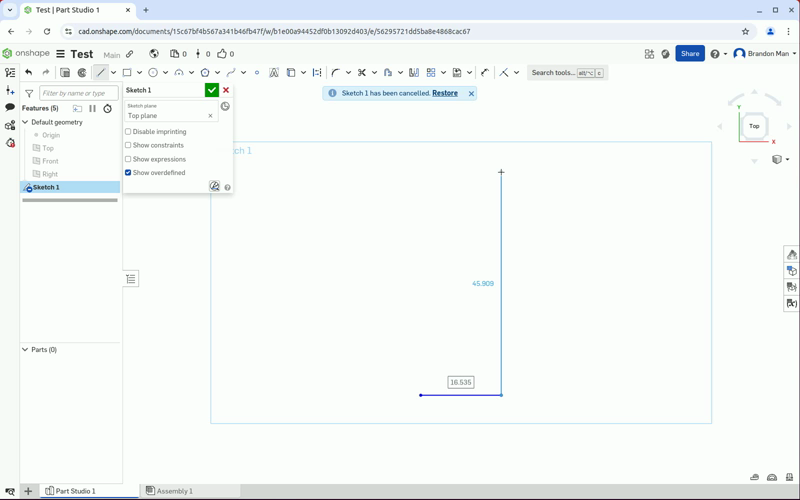
key_down(shift)
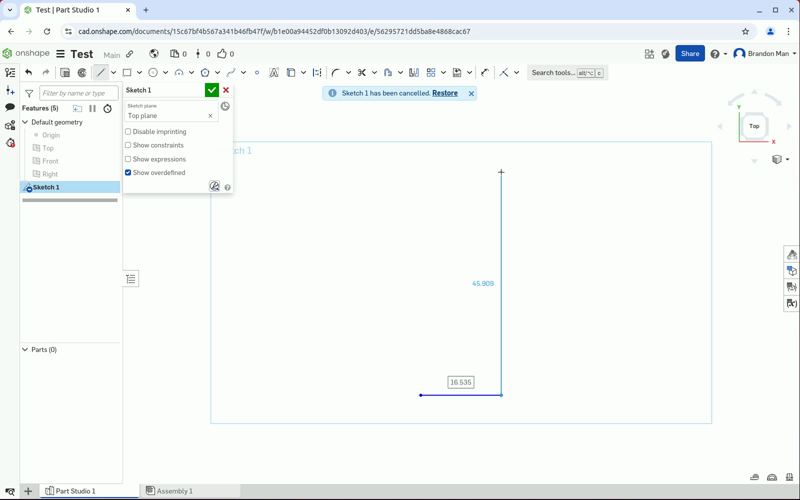
mouse_move(420, 171)
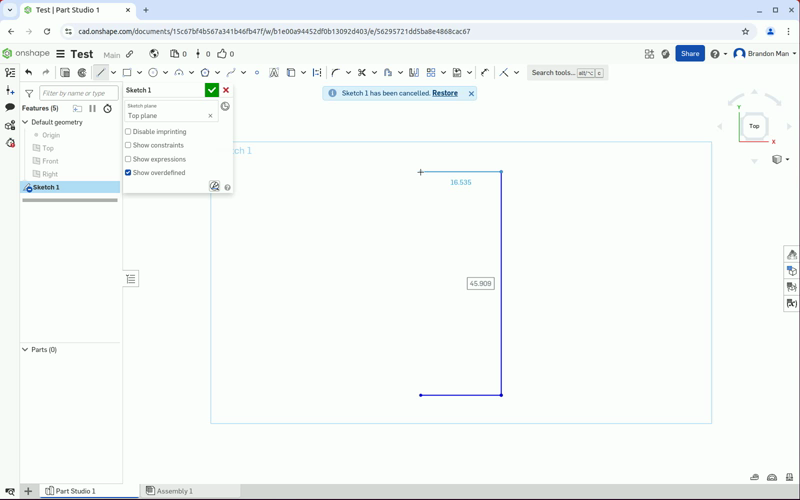
click(420, 171)
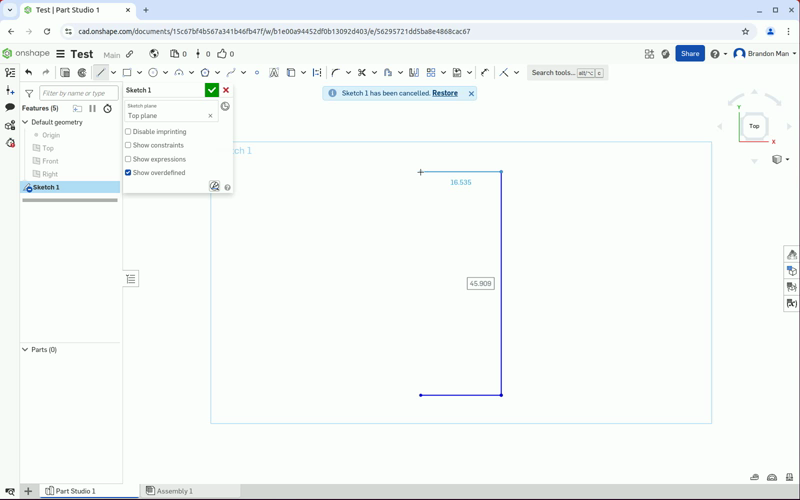
key_up(shift)
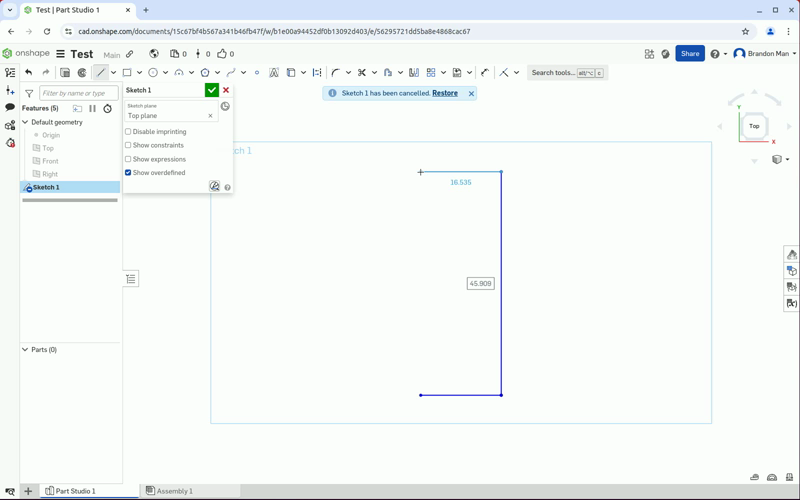
key_down(shift)
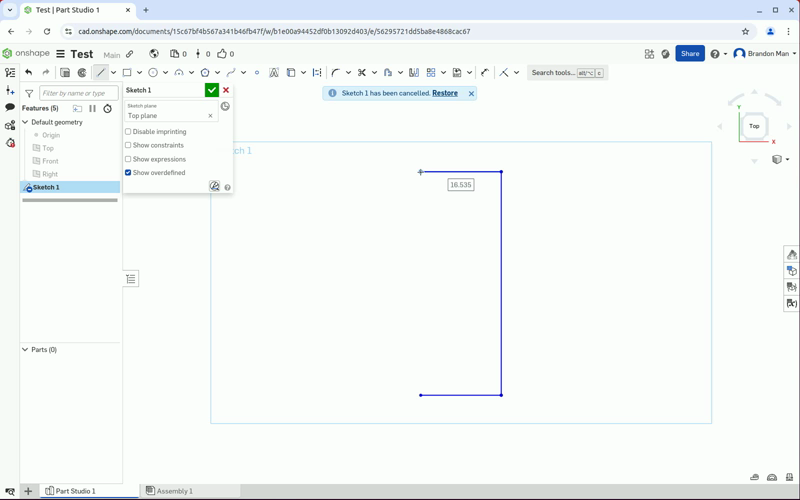
mouse_move(420, 395)
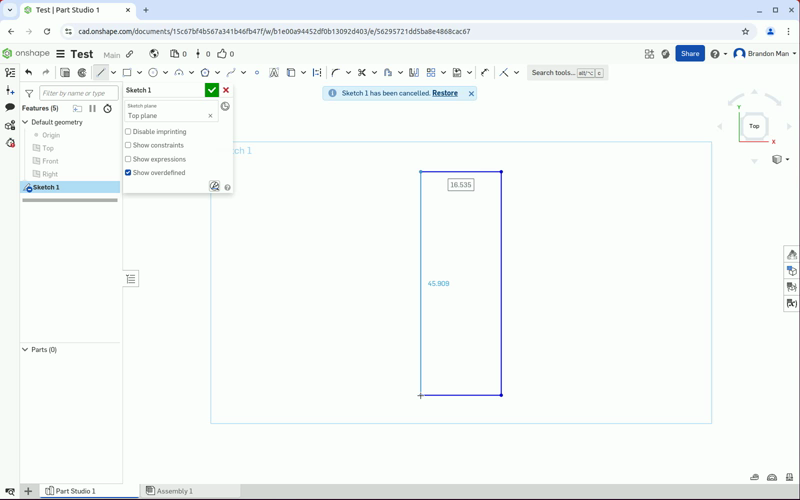
key_up(shift)
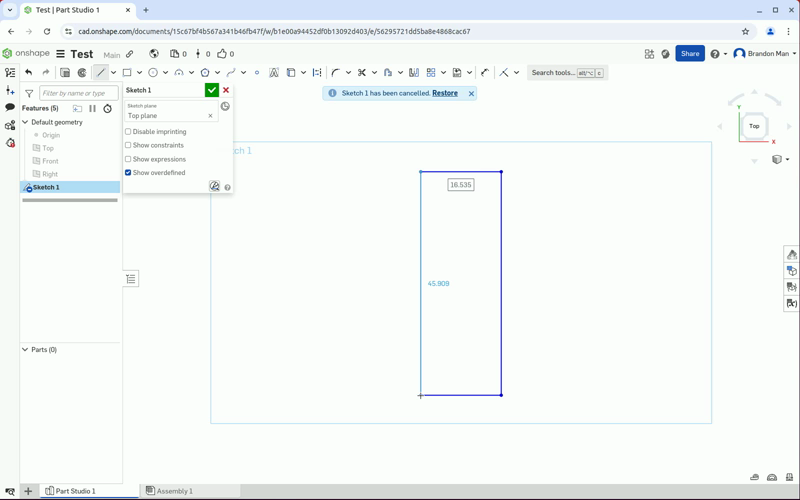
click(420, 395)
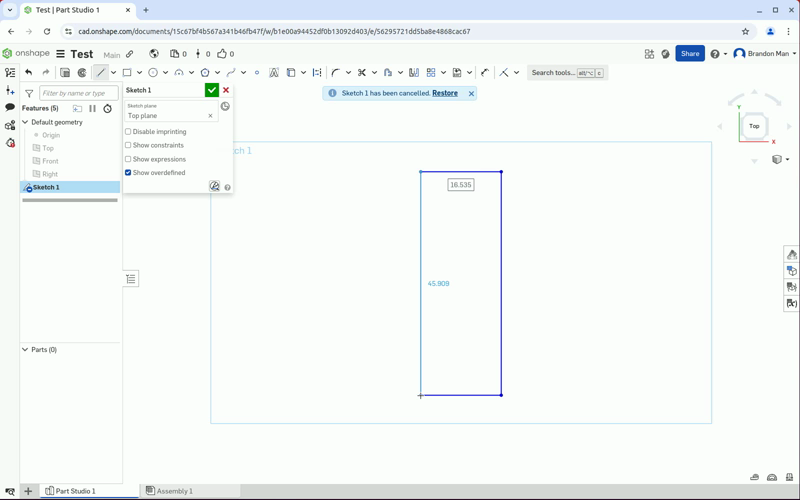
key(esc)
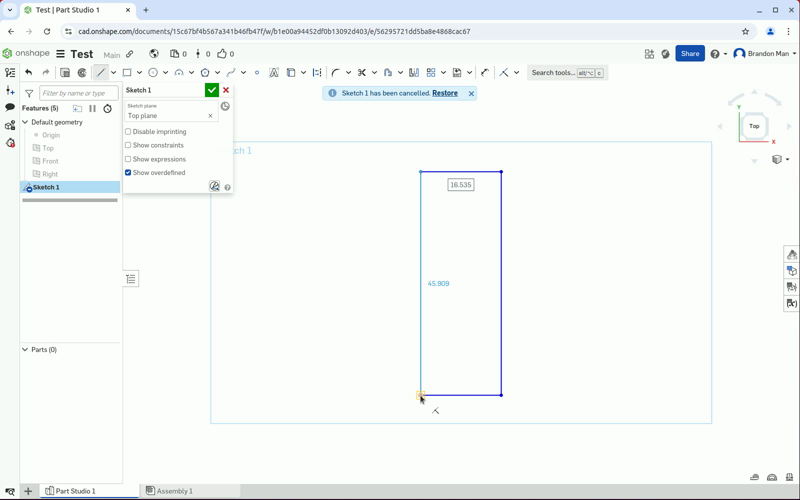
key(l)
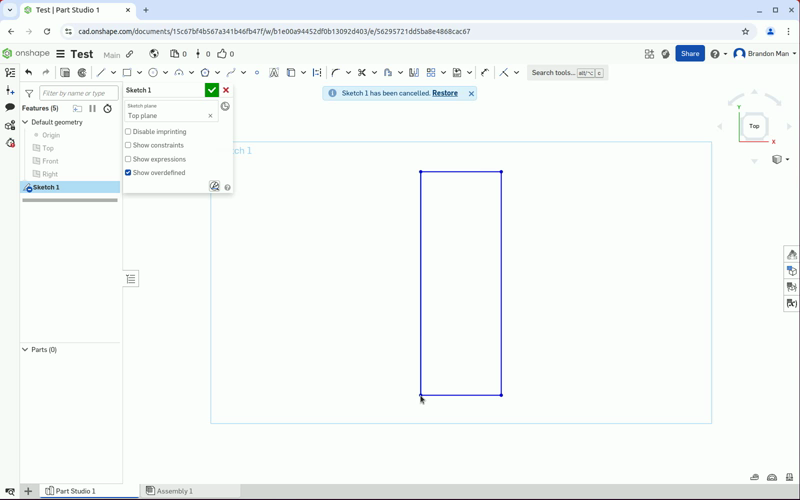
key_down(shift)
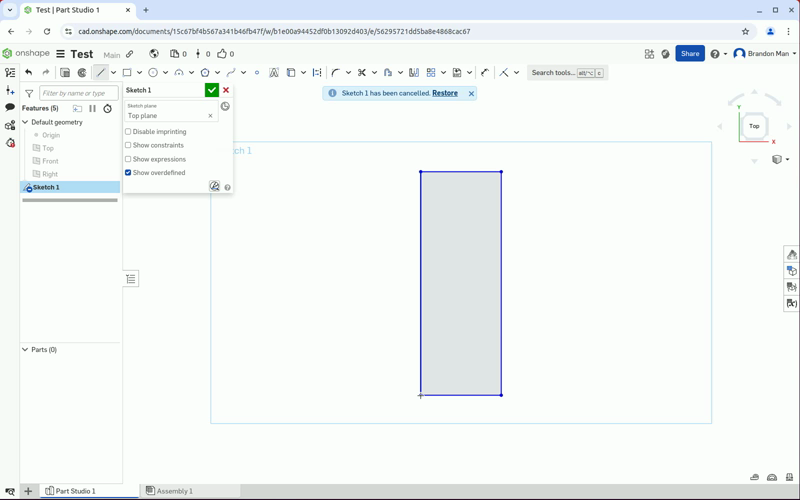
mouse_move(432, 388)
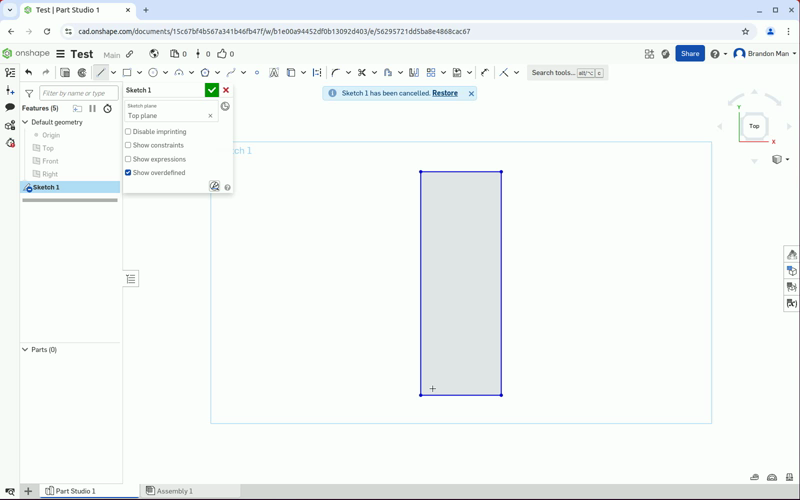
click(432, 388)
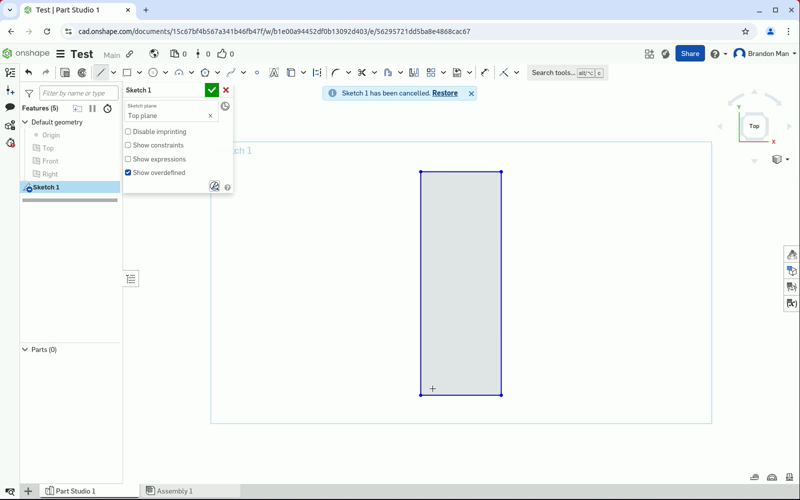
key_up(shift)
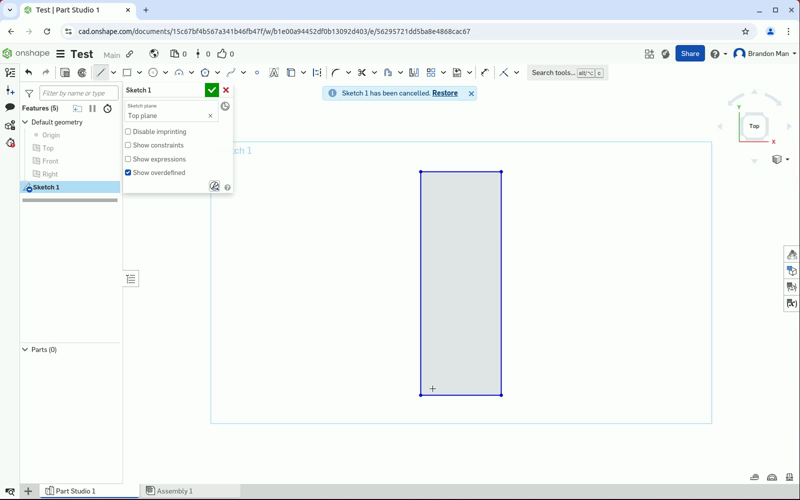
key_down(shift)
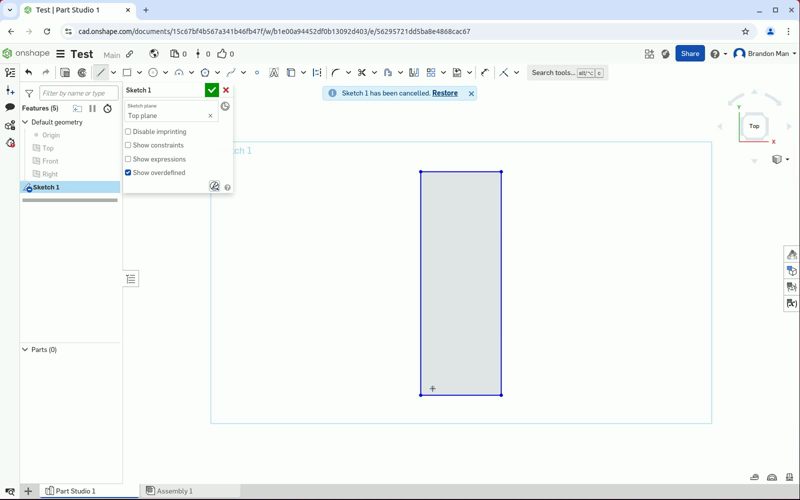
mouse_move(462, 388)
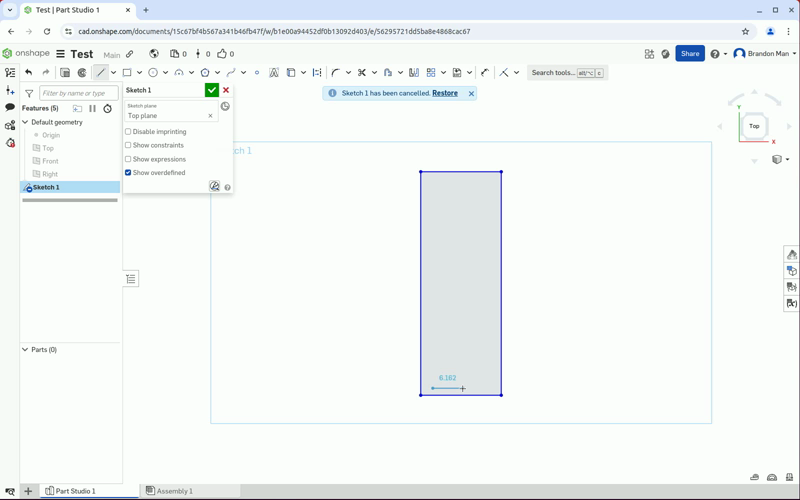
mouse_move(489, 388)
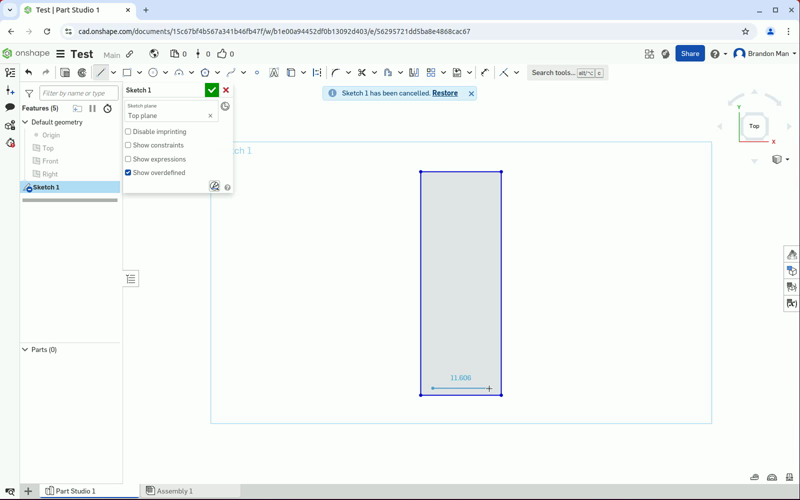
click(489, 388)
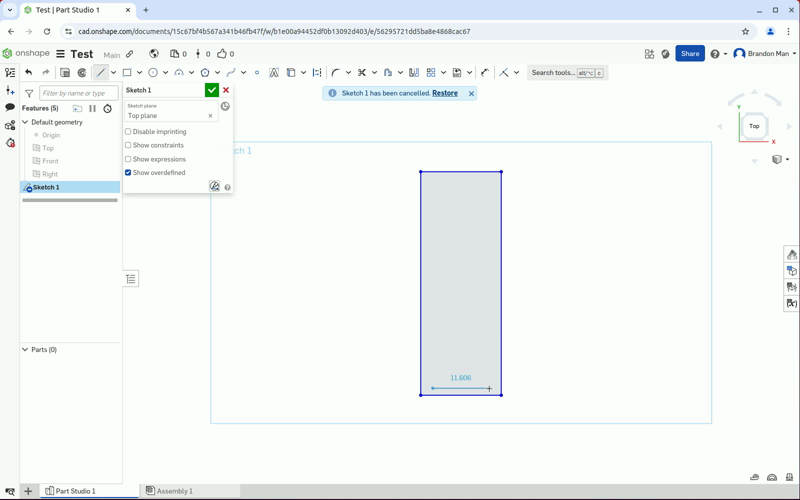
key_up(shift)
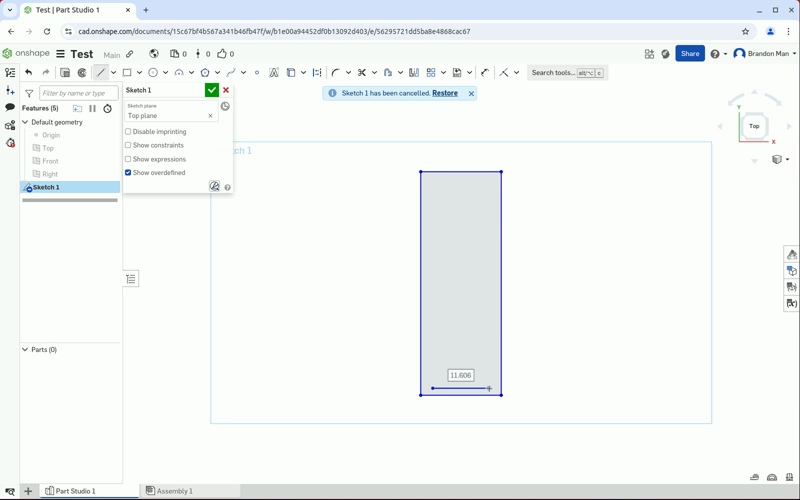
key_down(shift)
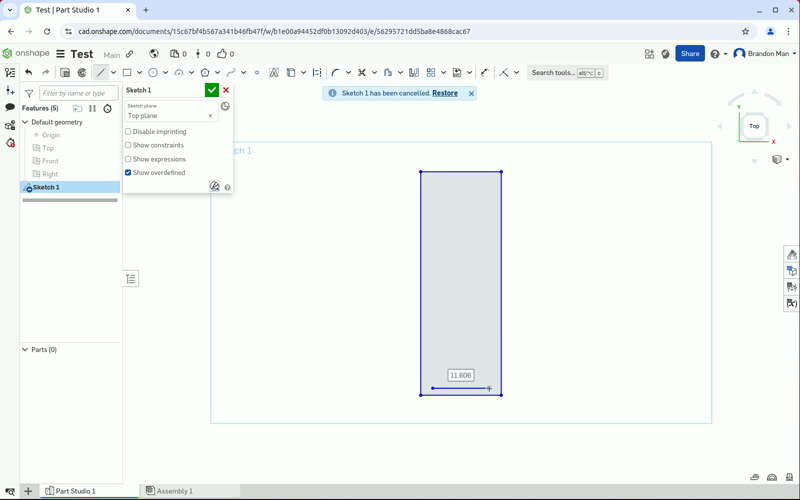
mouse_move(489, 256)
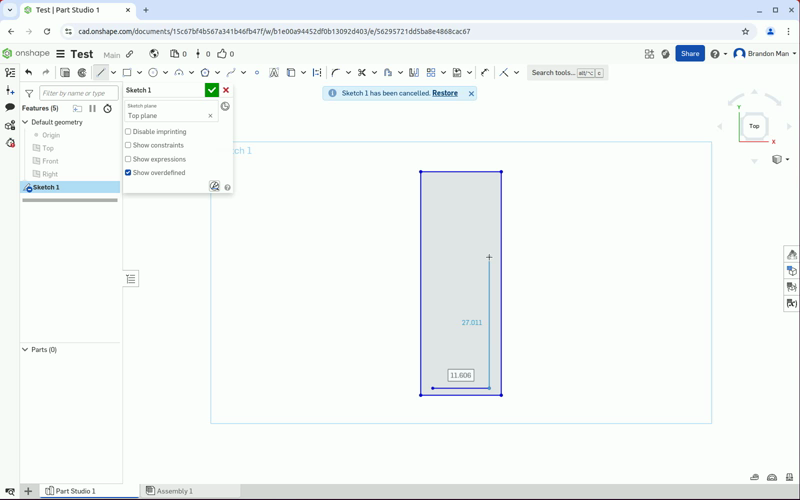
click(489, 256)
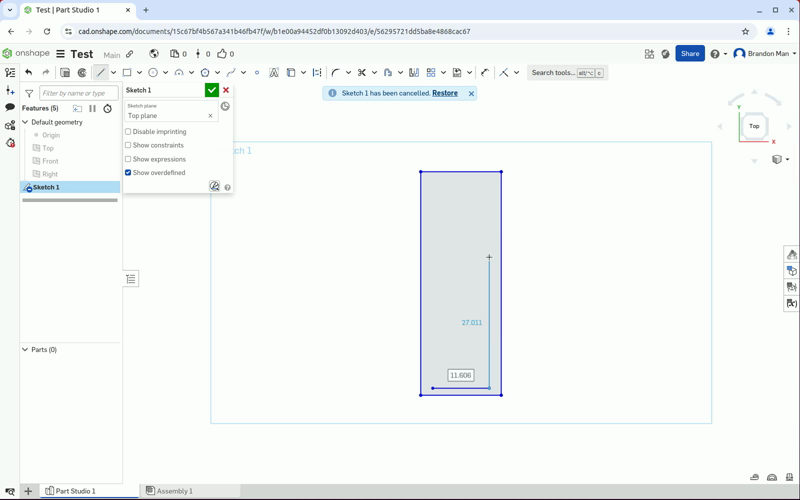
key_up(shift)
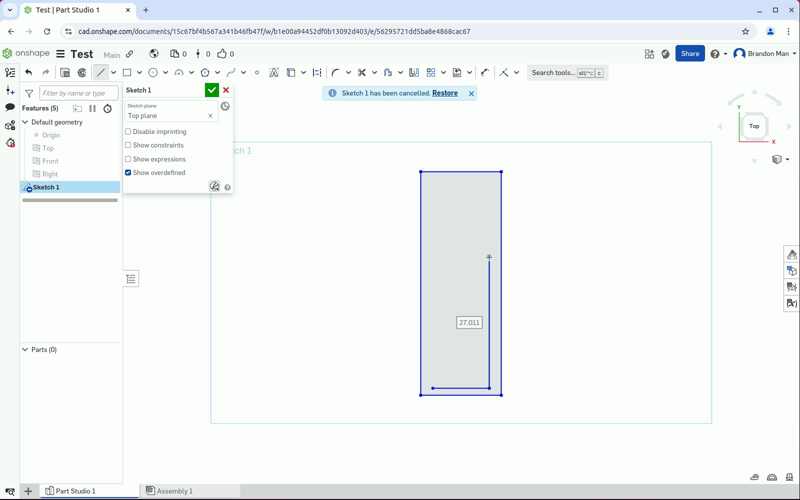
key(esc)
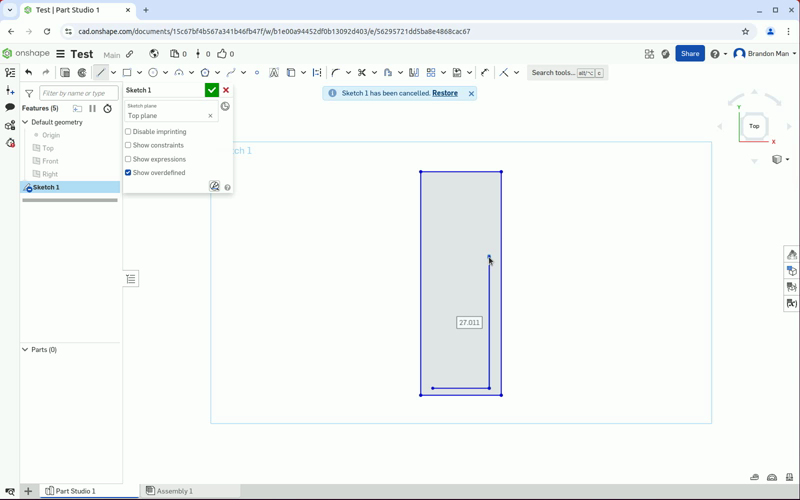
key(a)
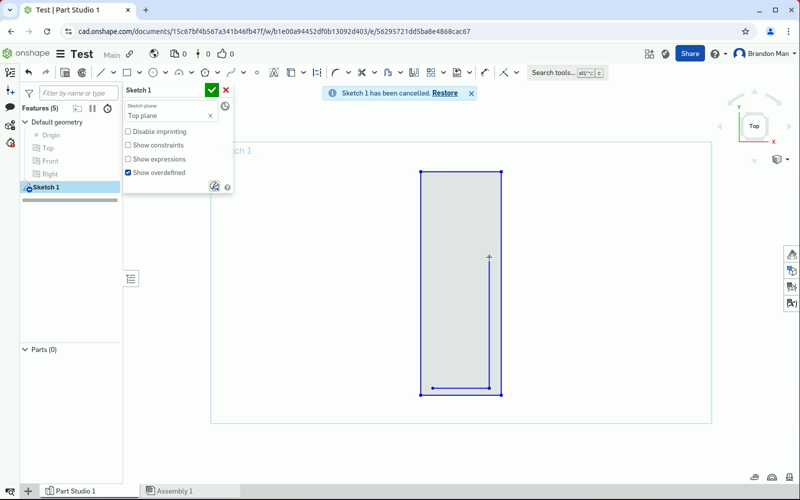
mouse_move(489, 256)
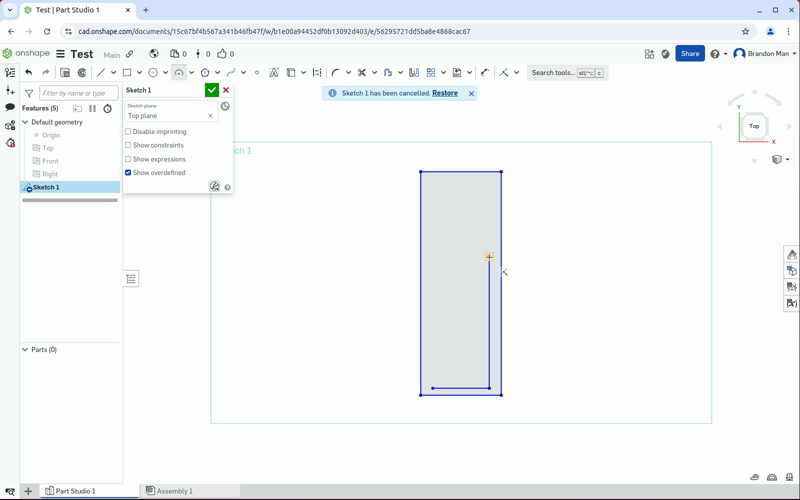
click(489, 256)
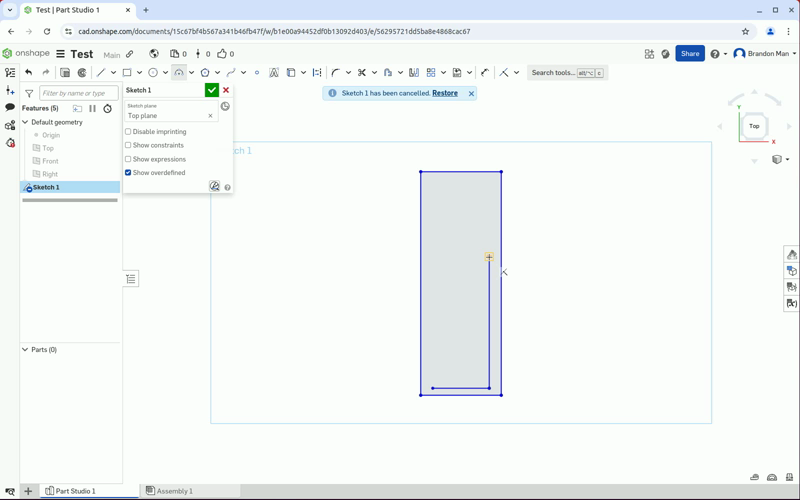
key_down(shift)
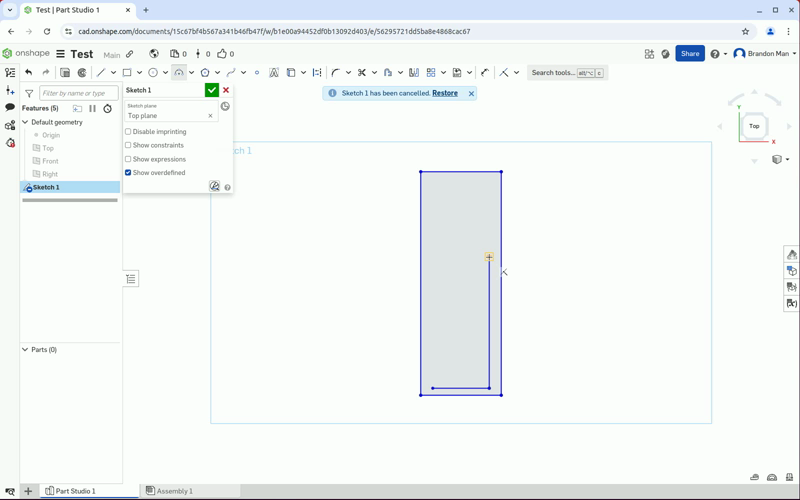
mouse_move(432, 256)
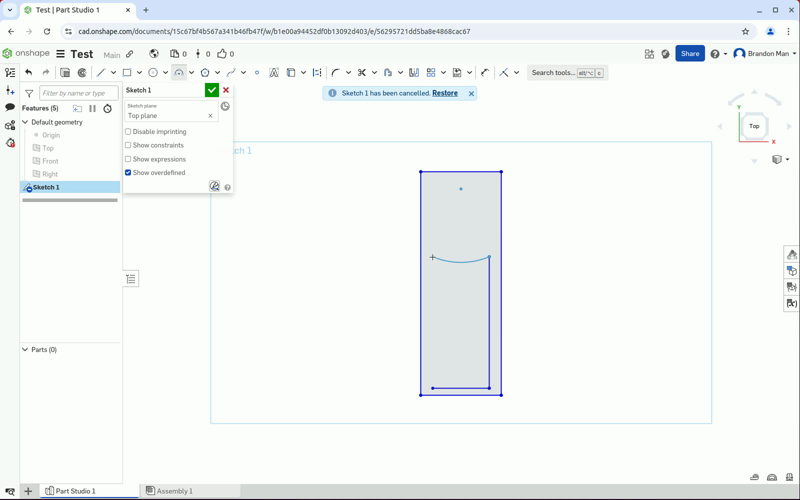
click(432, 256)
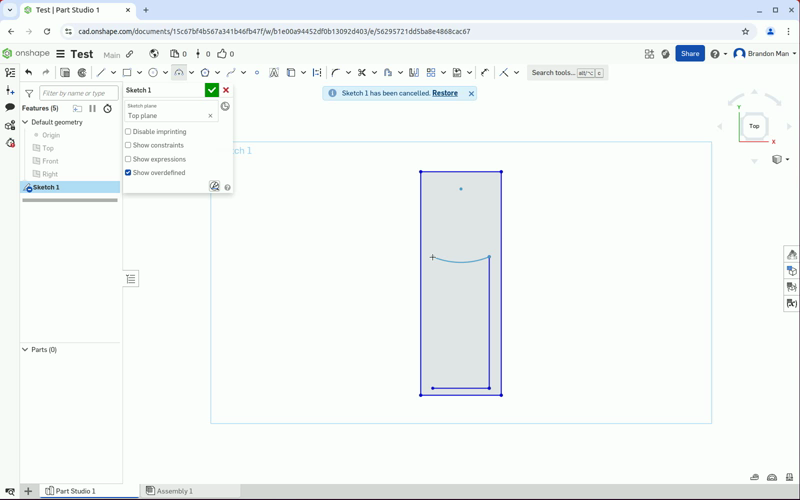
mouse_move(461, 228)
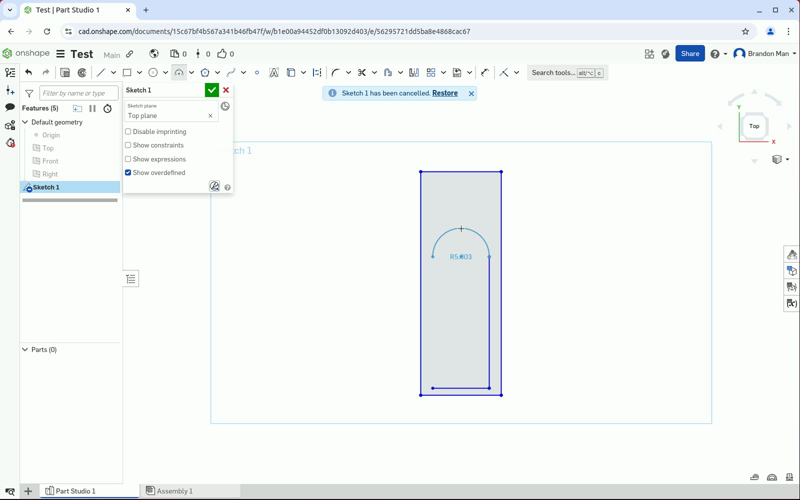
click(461, 228)
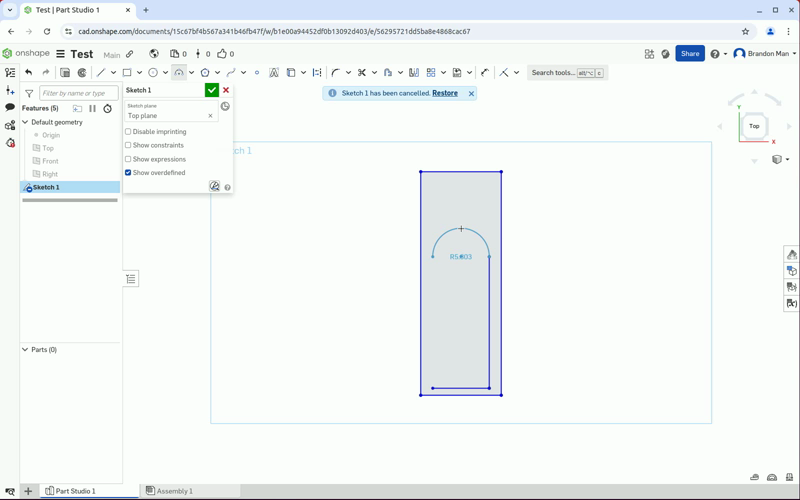
key_up(shift)
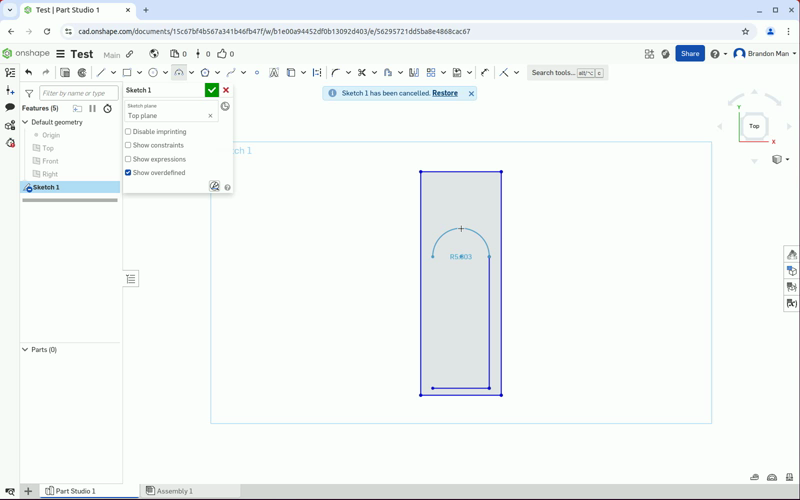
key(esc)
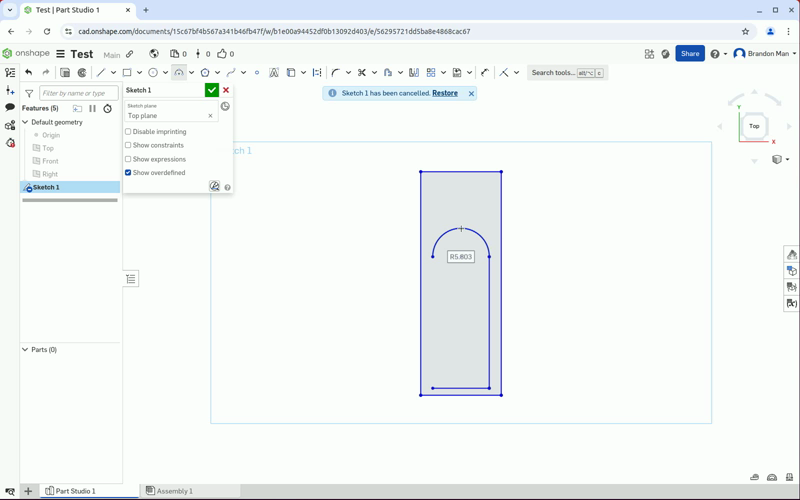
key(l)
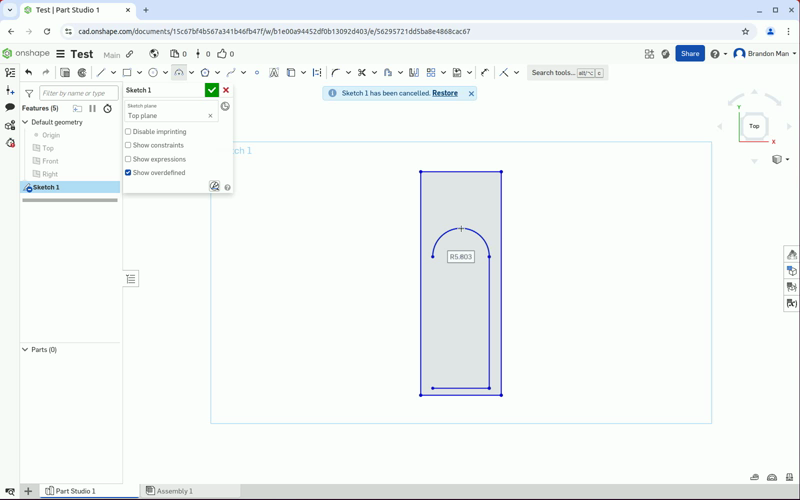
mouse_move(432, 256)
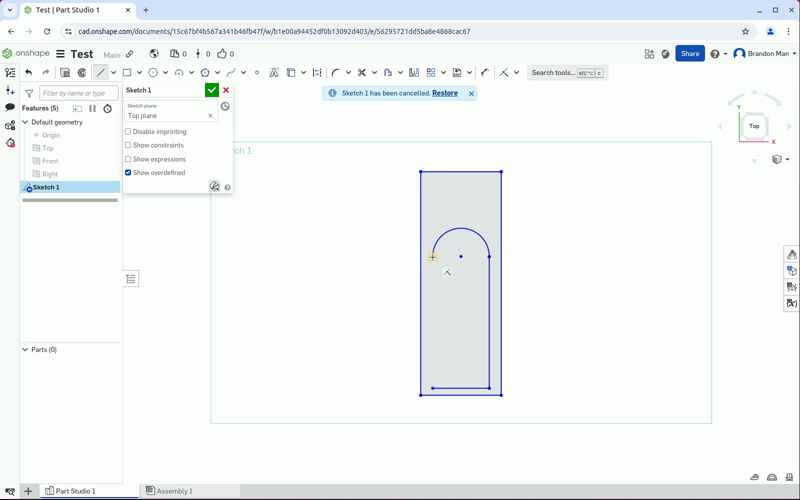
click(432, 256)
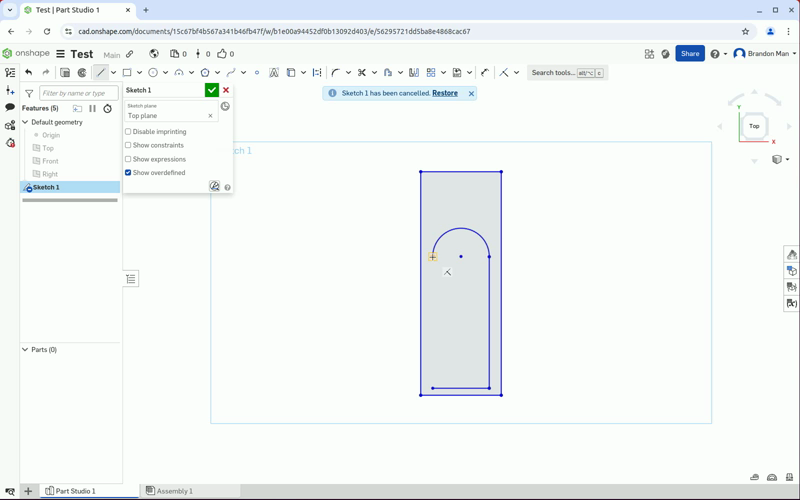
key_down(shift)
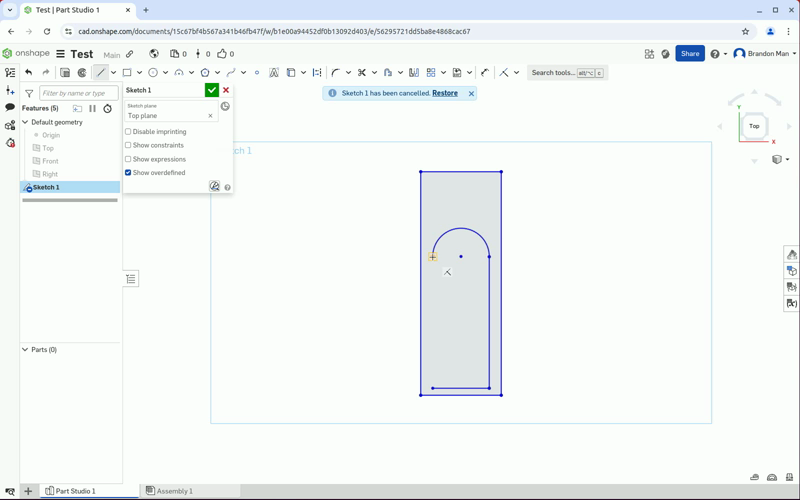
mouse_move(432, 388)
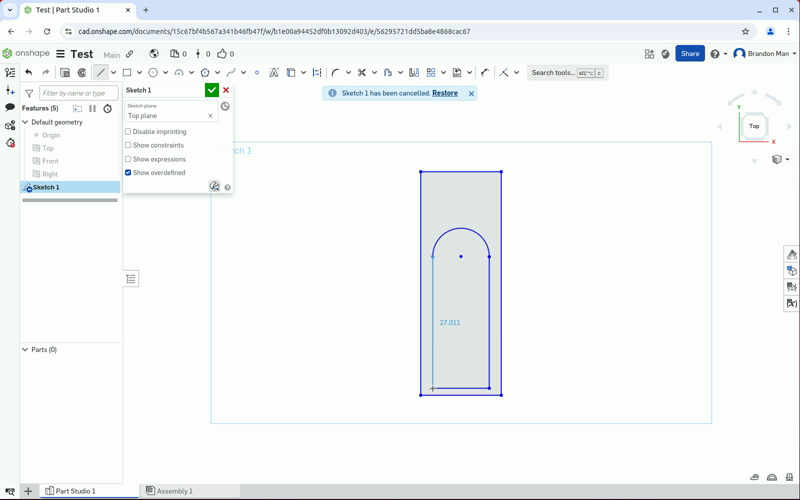
key_up(shift)
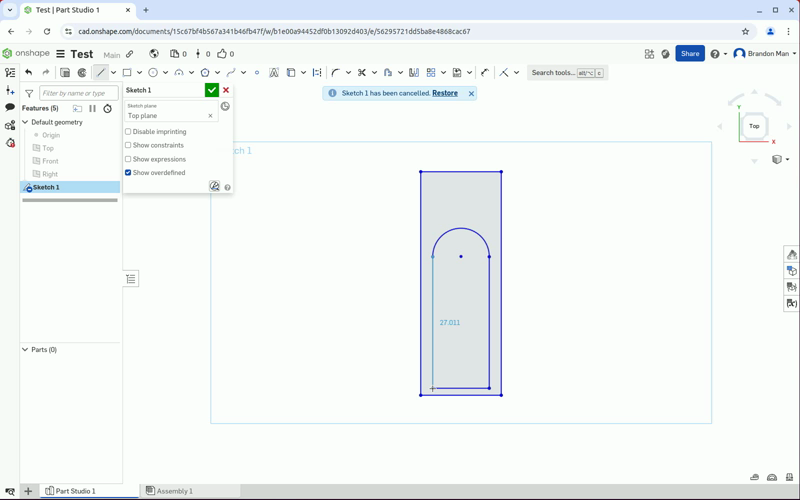
click(432, 388)
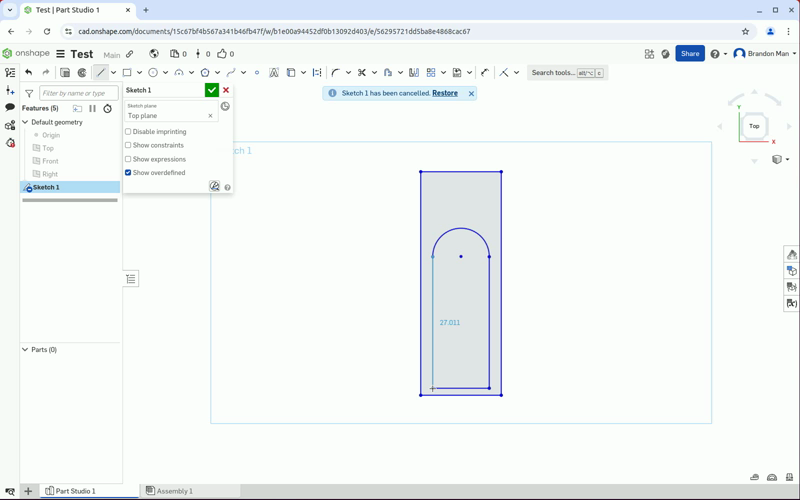
key(esc)
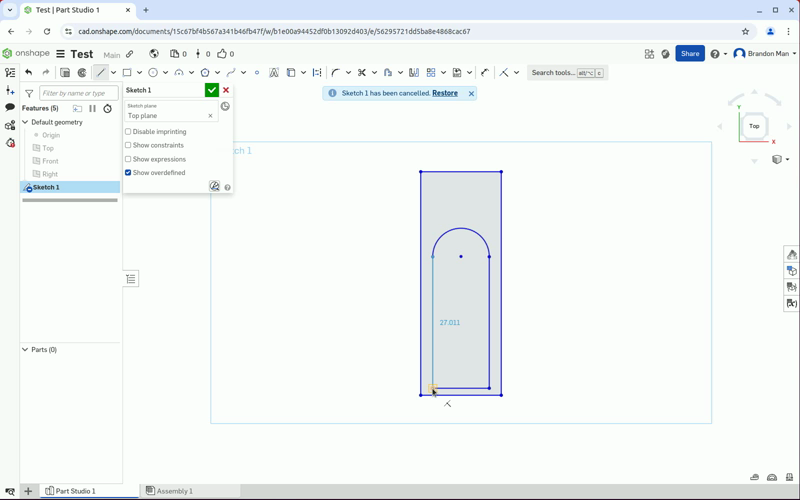
mouse_move(429, 219)
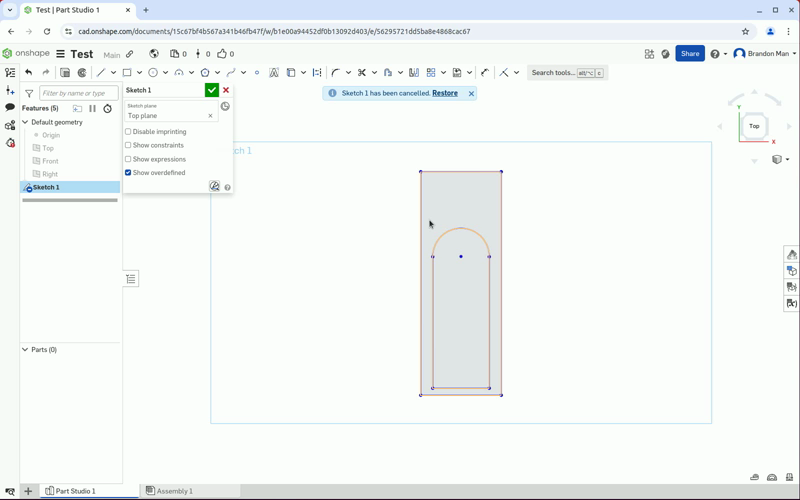
click(429, 219)
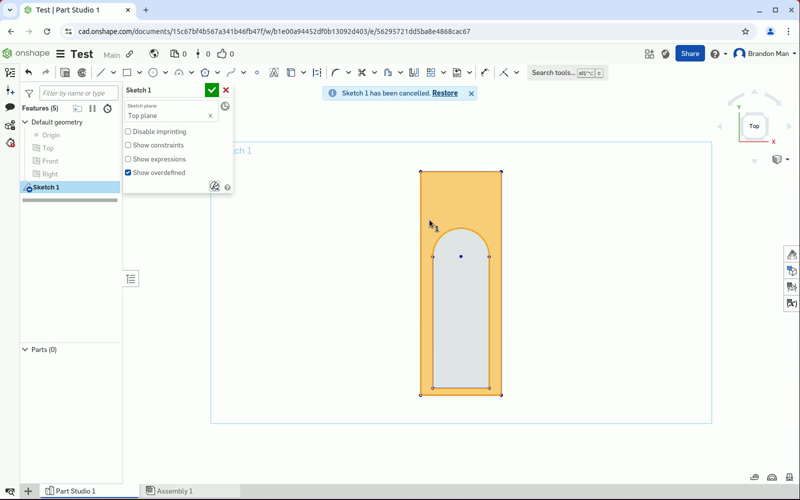
mouse_move(73, 352)
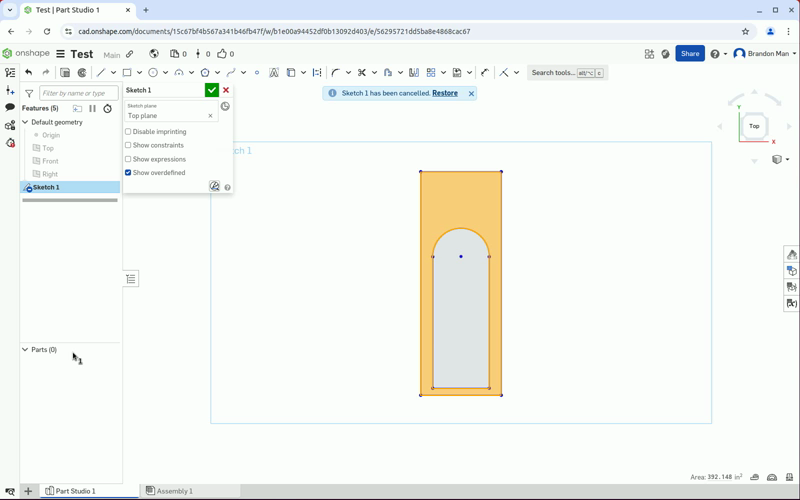
key(shift+y)
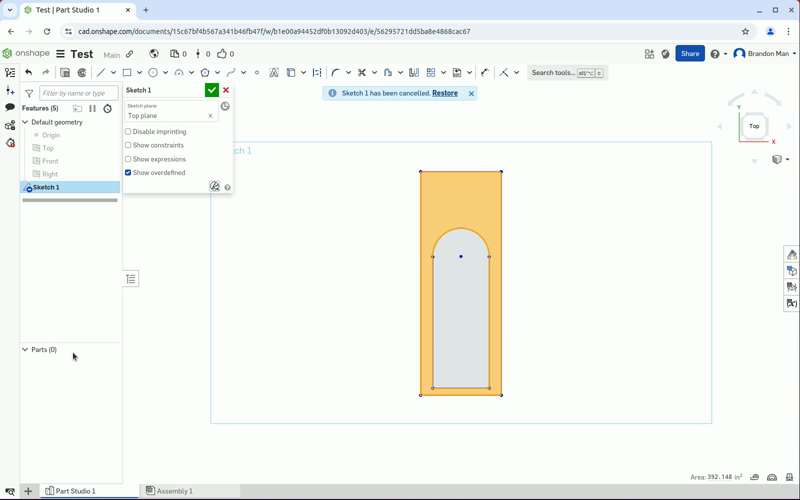
key(shift+e)
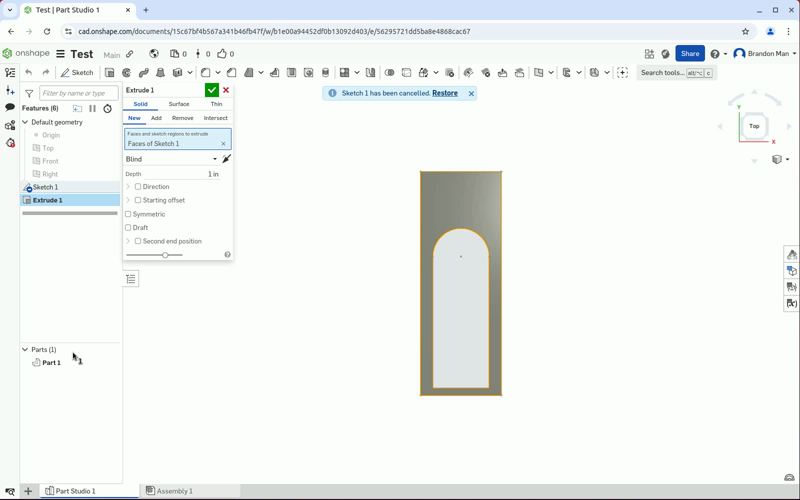
mouse_move(143, 106)
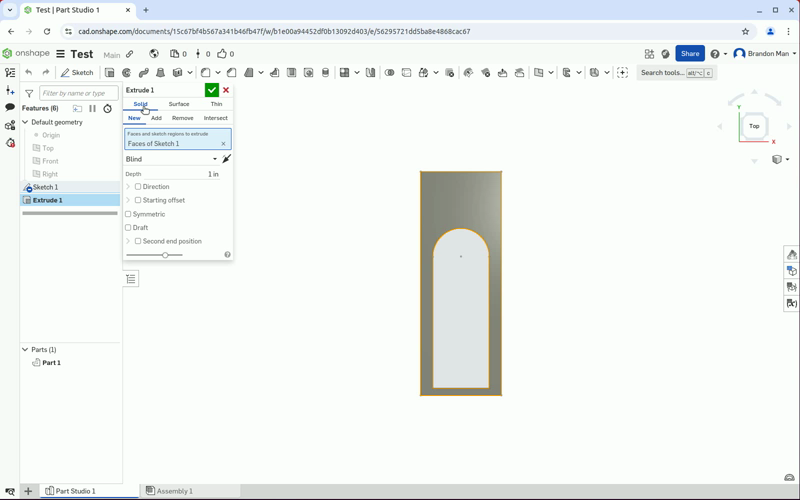
click(143, 106)
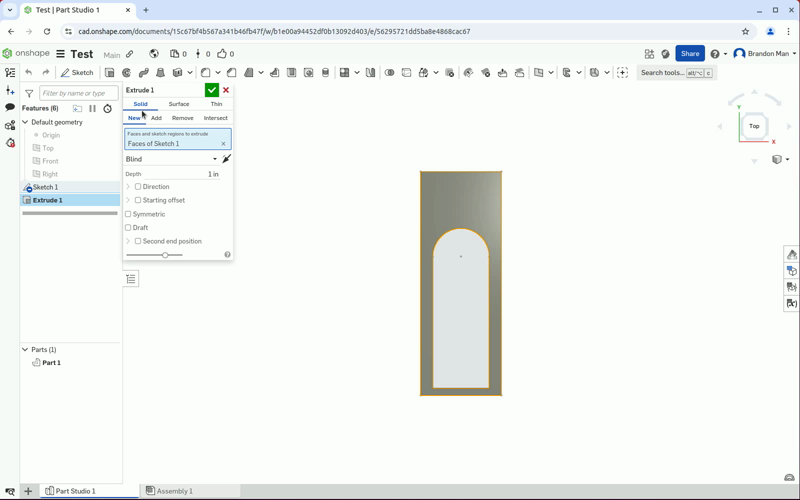
mouse_move(137, 120)
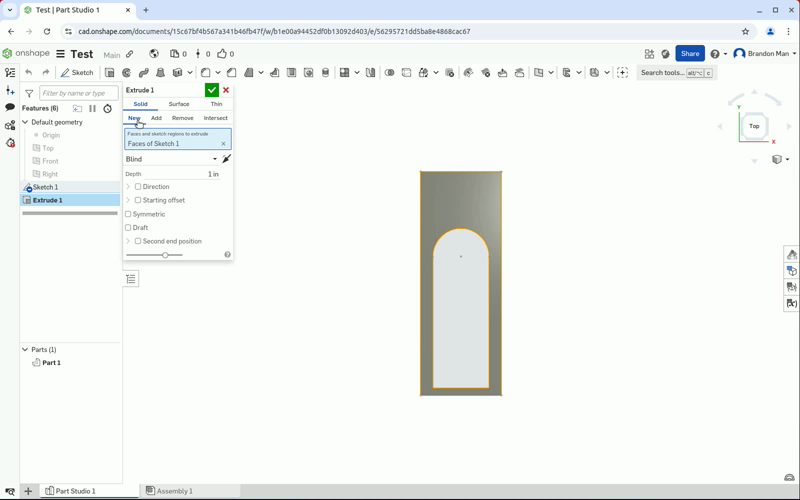
click(137, 120)
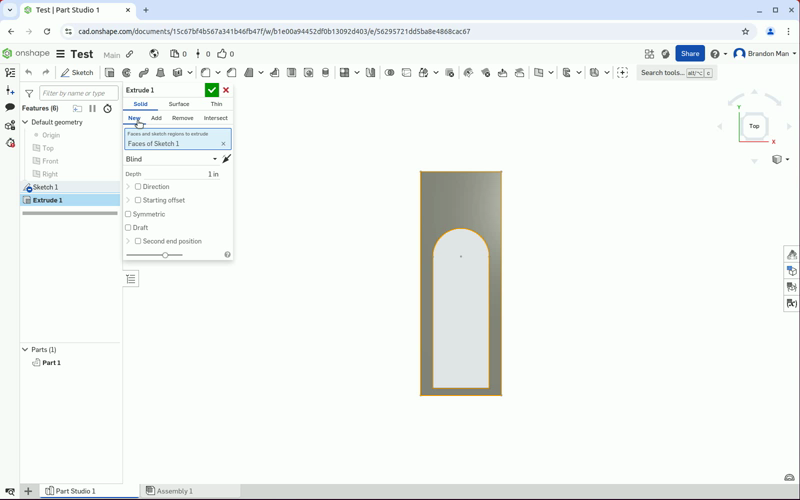
key(tab, 4)
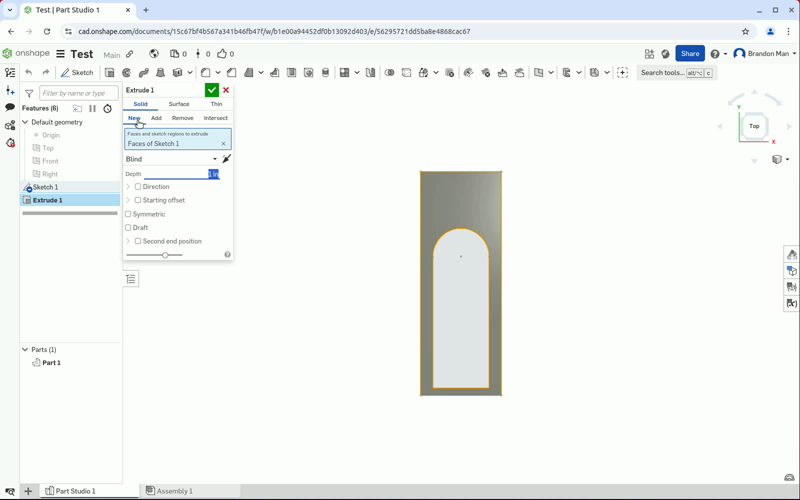
text(1.204)
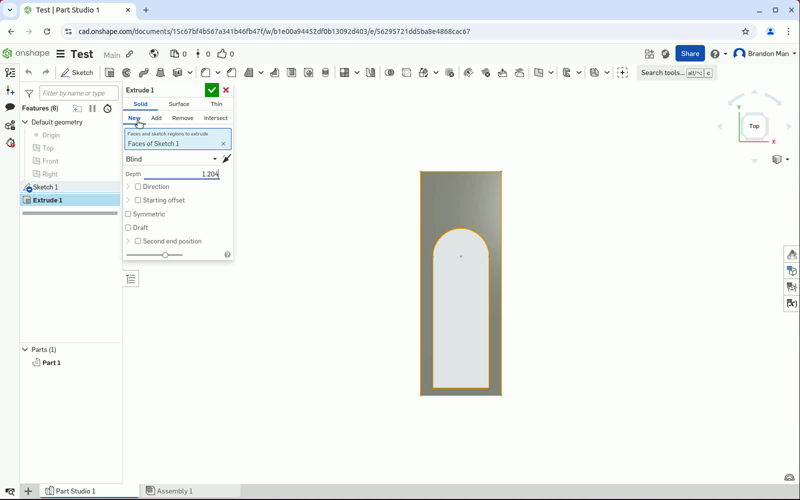
key(enter)
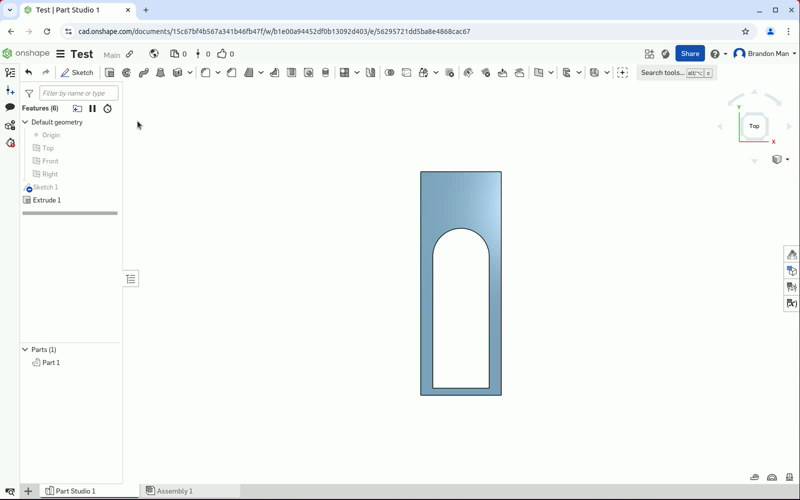
key(shift+h)
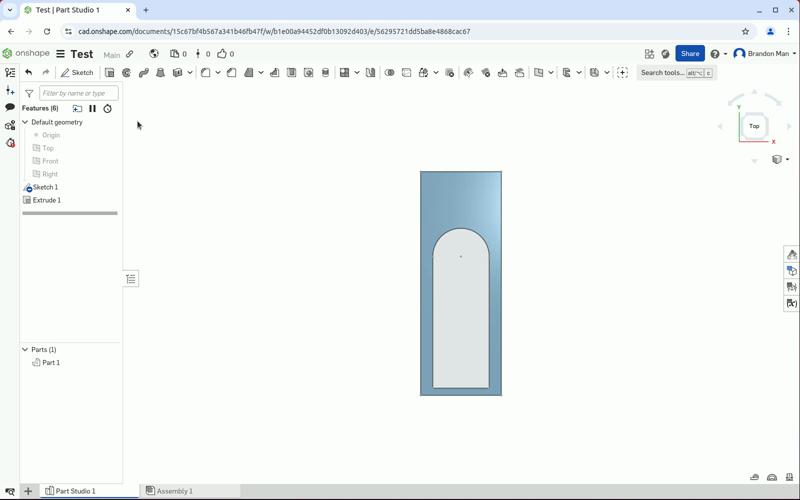
key(shift+h)
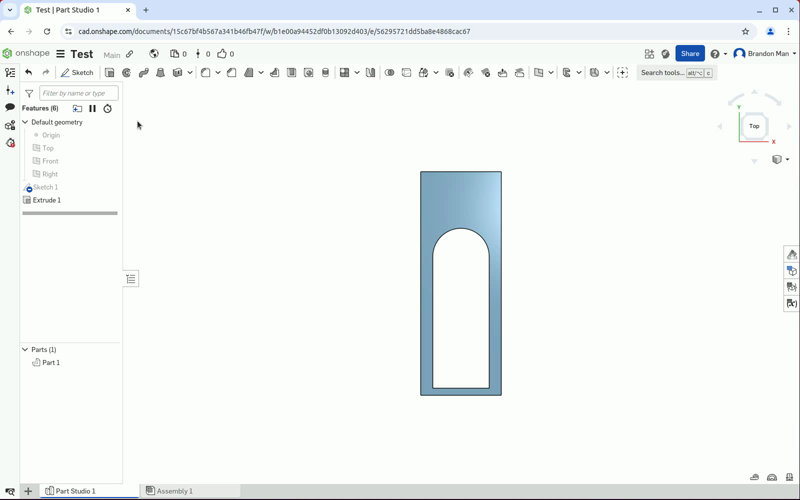
mouse_move(73, 189)
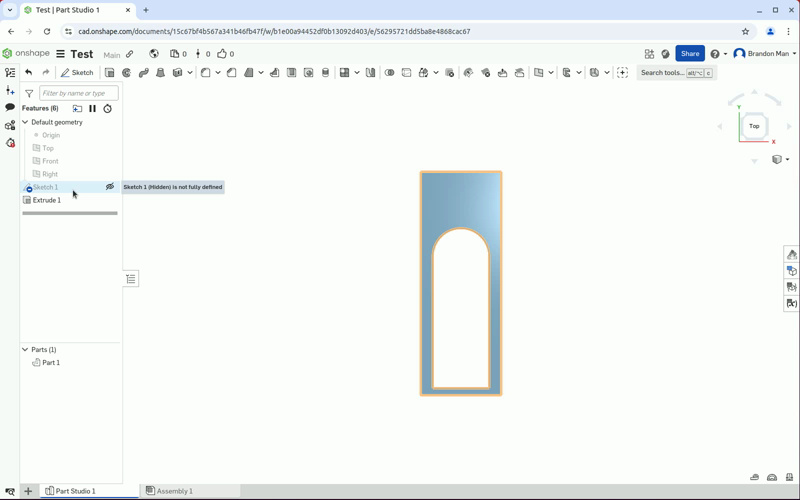
click(73, 189)
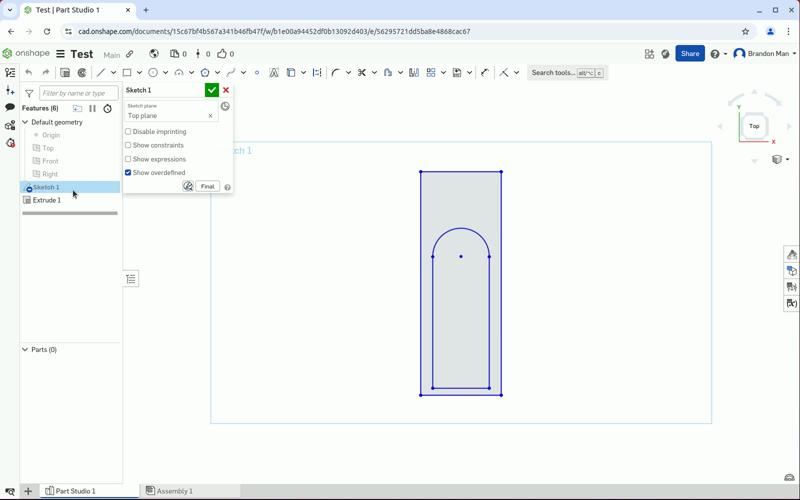
mouse_move(229, 92)
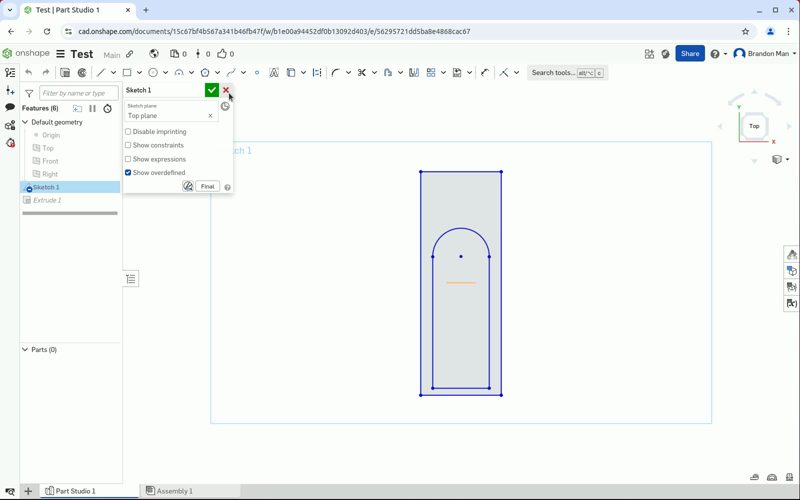
click(229, 92)
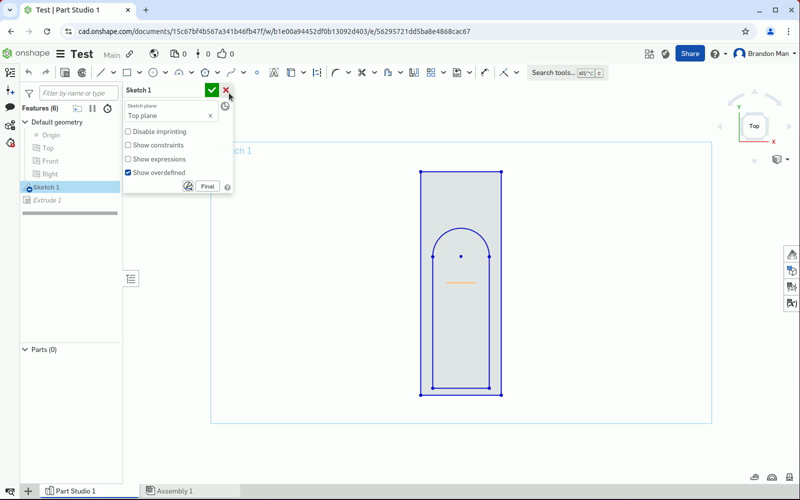
key(shift+s)
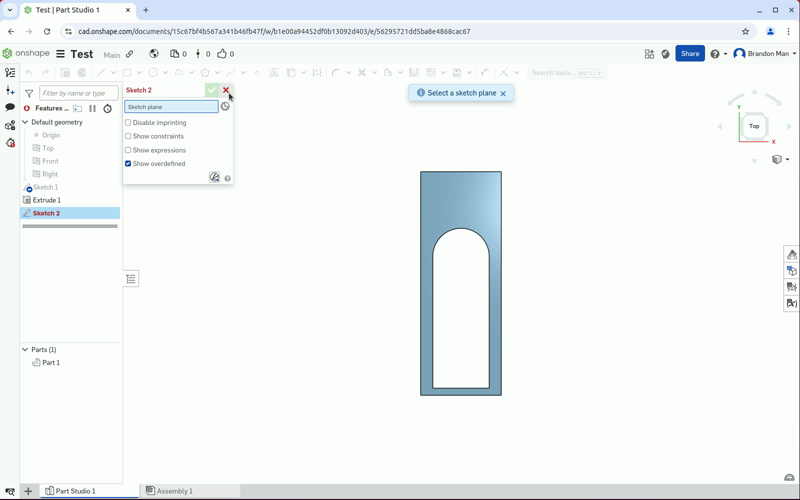
mouse_move(73, 150)
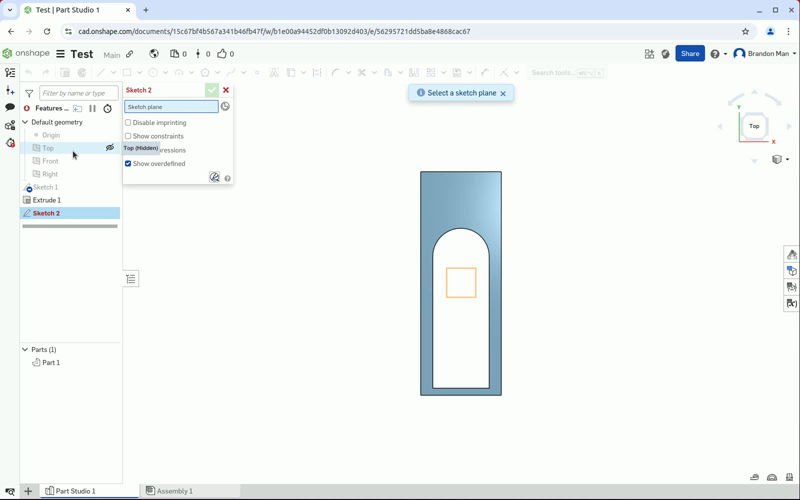
click(73, 150)
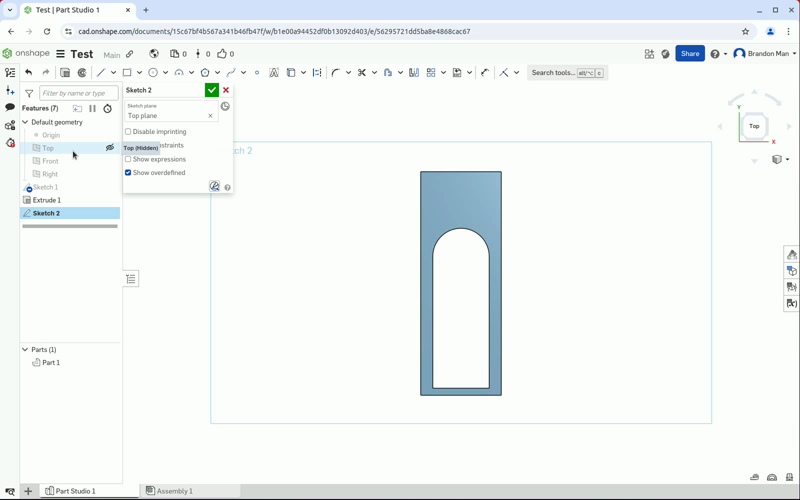
mouse_move(73, 352)
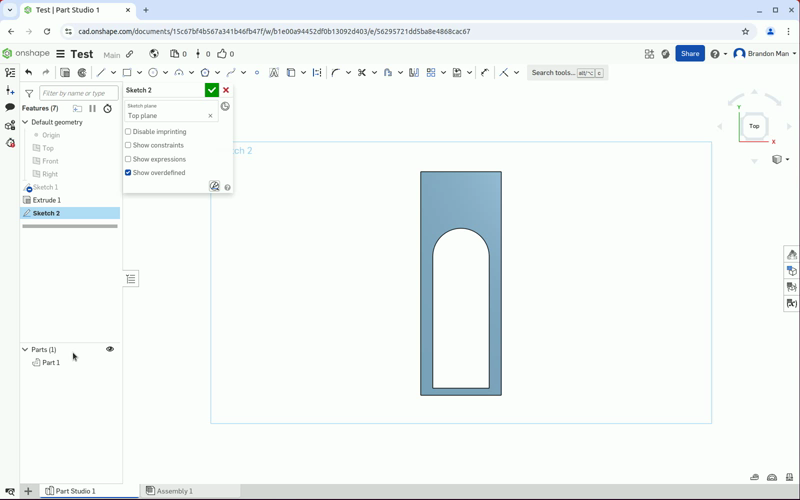
key(y)
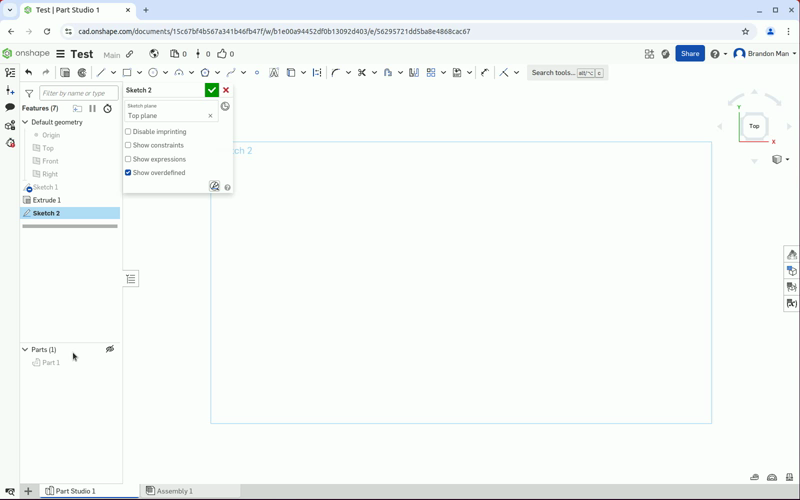
key(l)
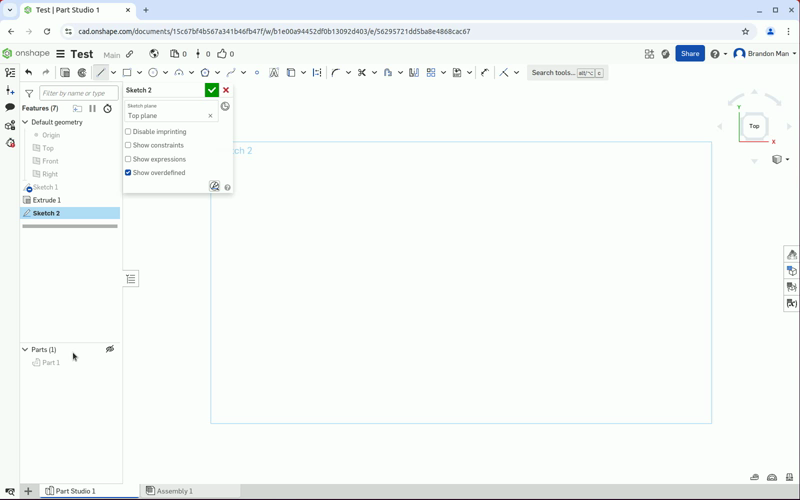
key_down(shift)
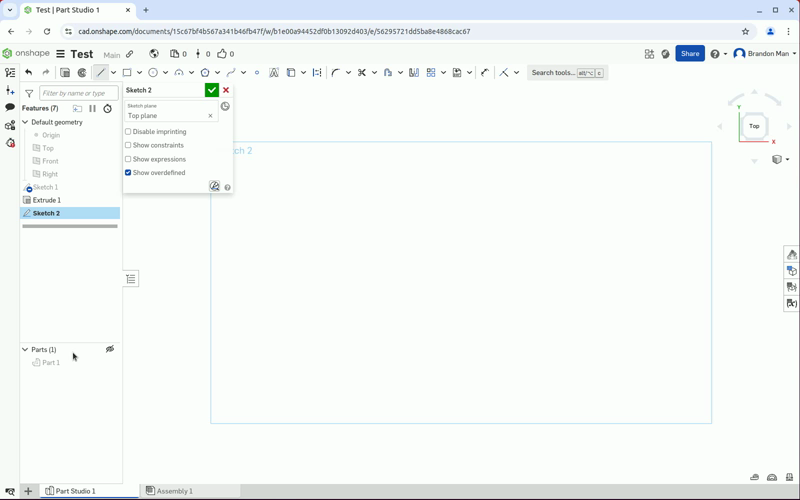
mouse_move(420, 395)
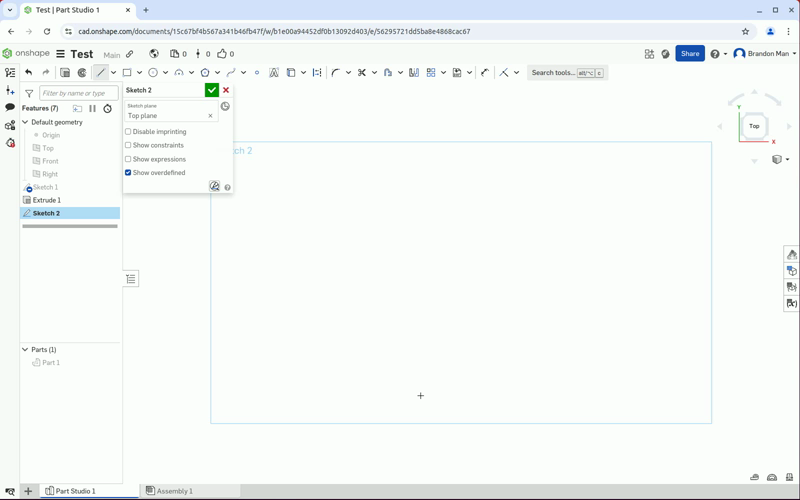
click(420, 395)
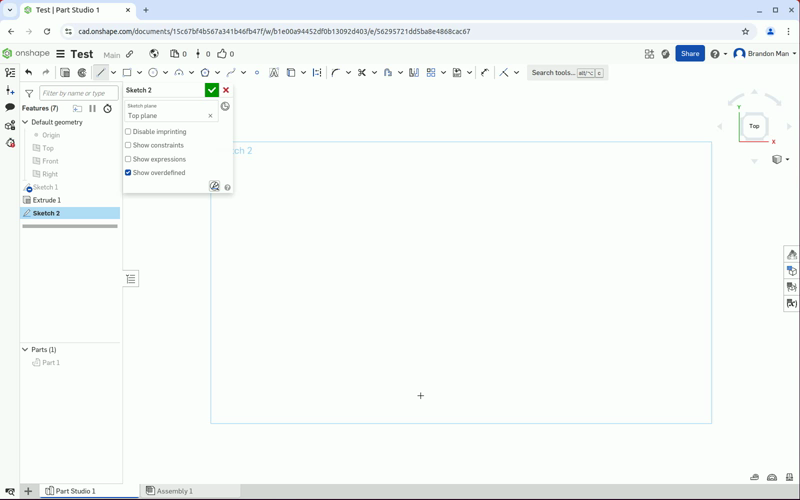
key_up(shift)
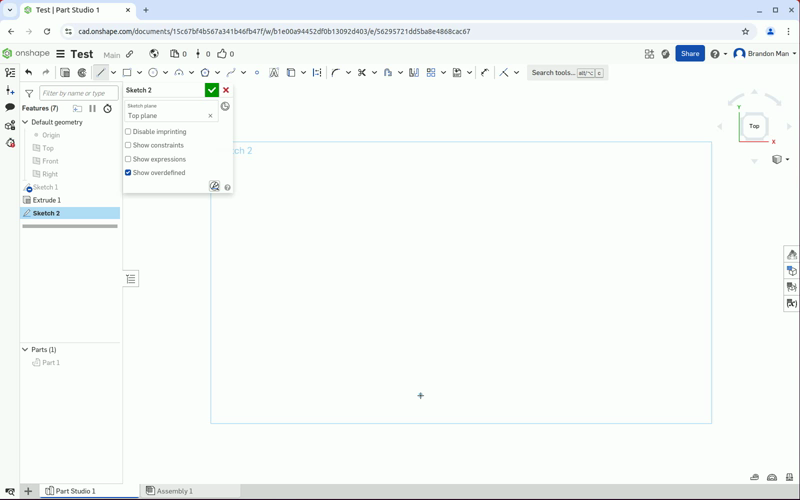
key_down(shift)
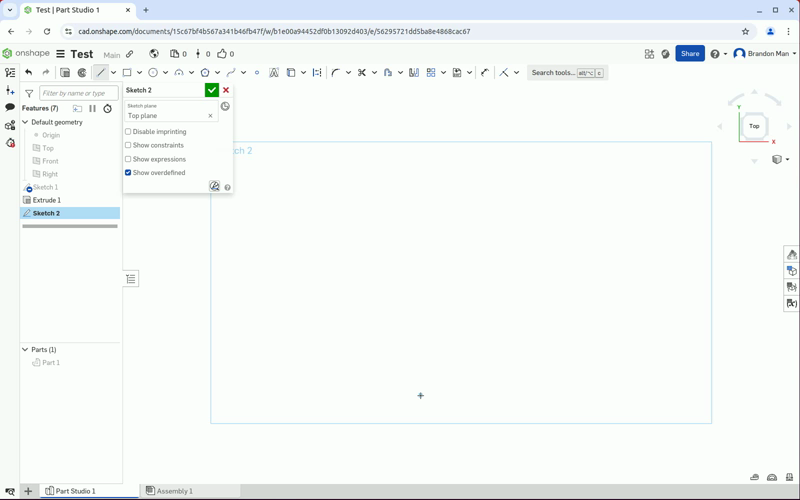
mouse_move(501, 395)
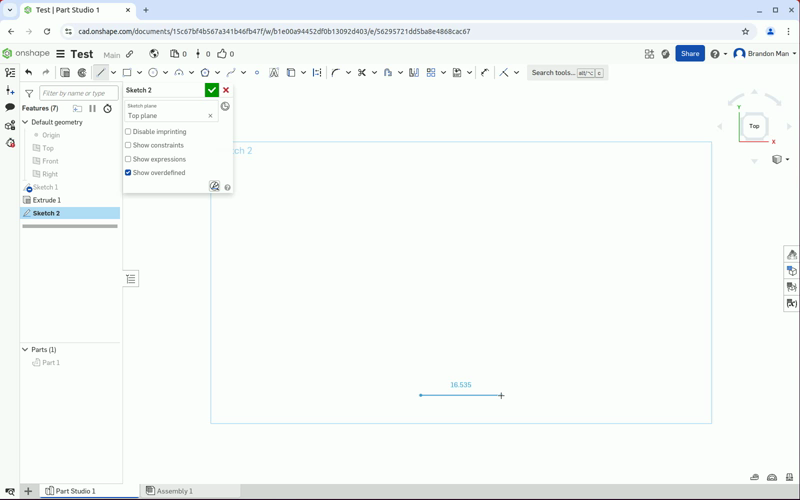
click(501, 395)
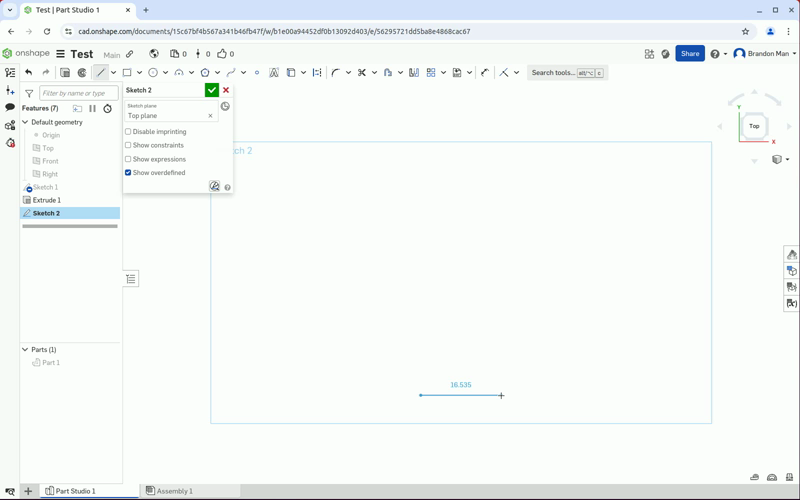
key_up(shift)
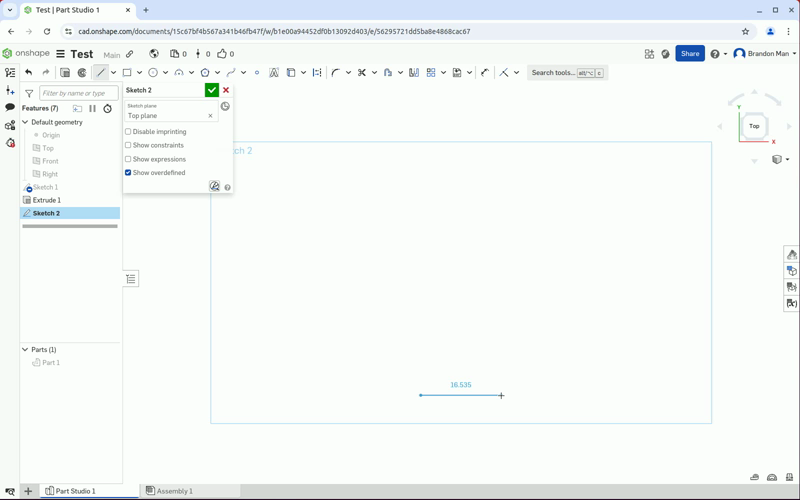
key_down(shift)
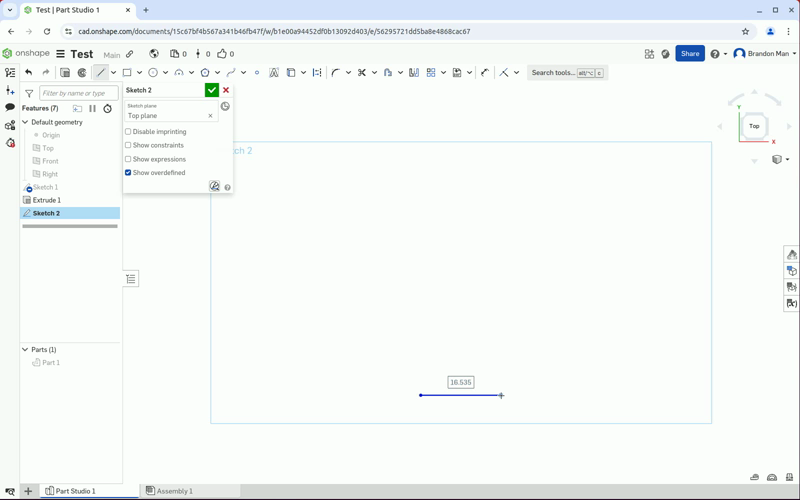
mouse_move(501, 171)
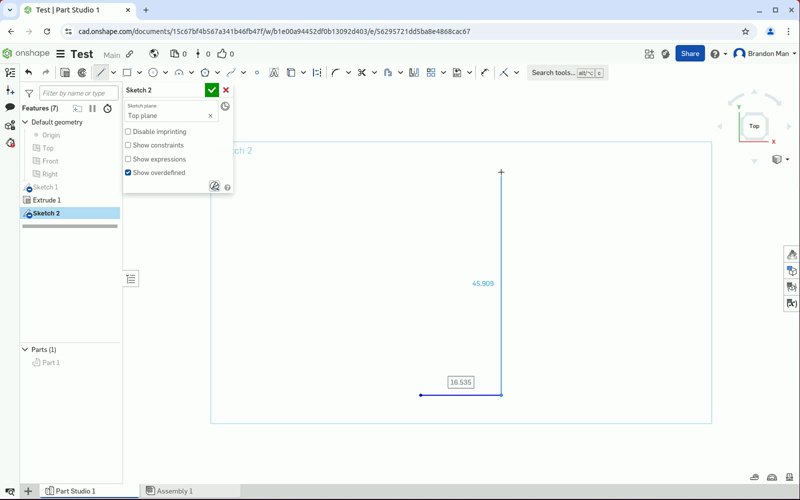
click(501, 171)
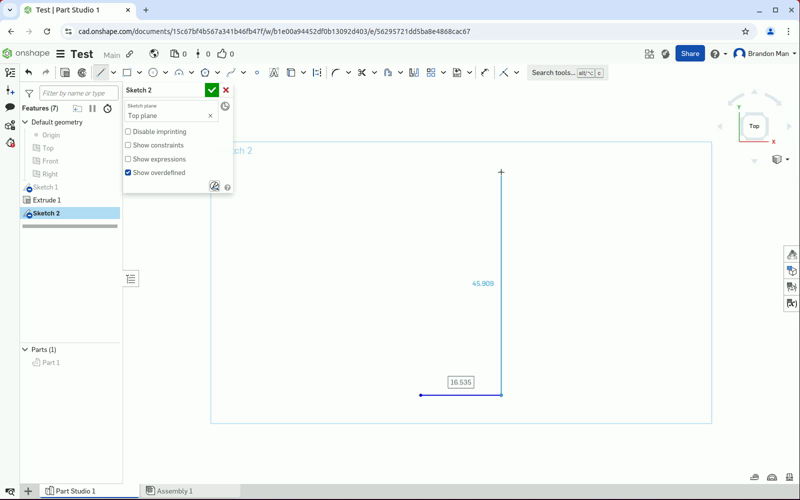
key_up(shift)
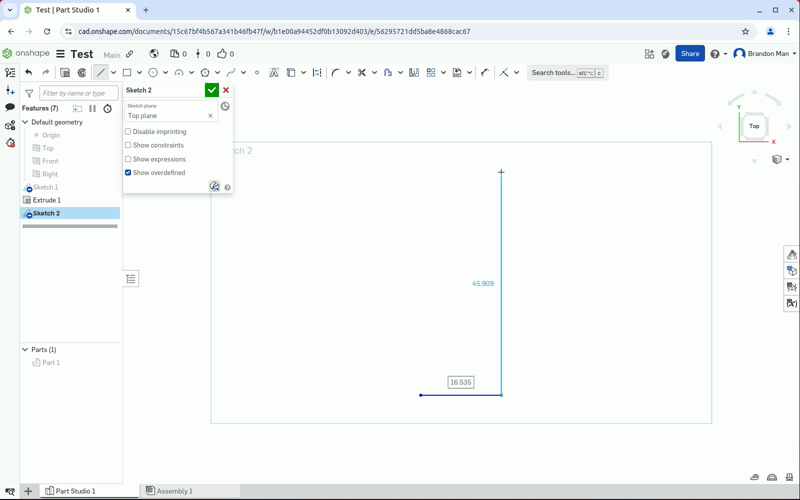
key_down(shift)
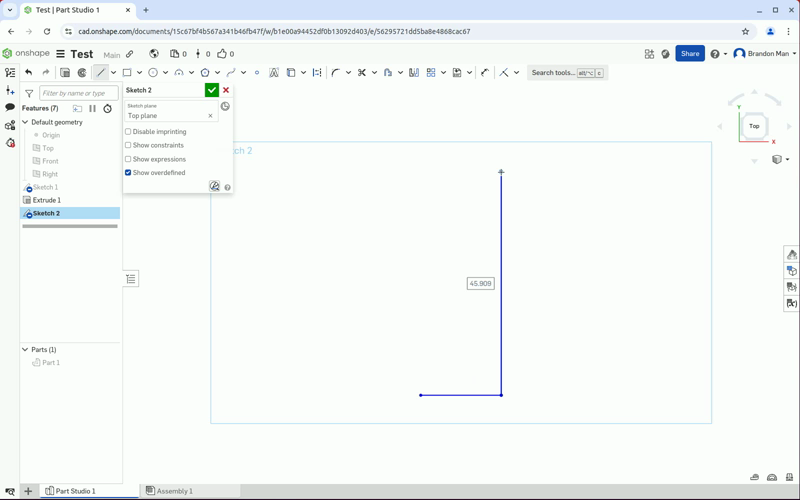
mouse_move(420, 171)
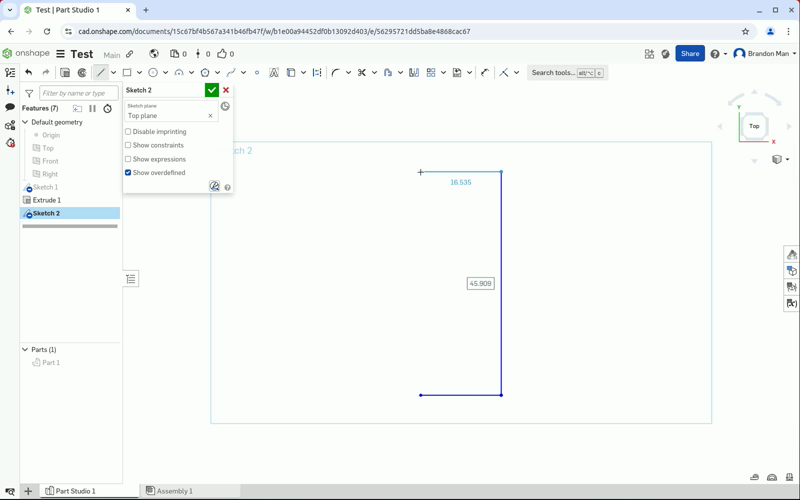
click(420, 171)
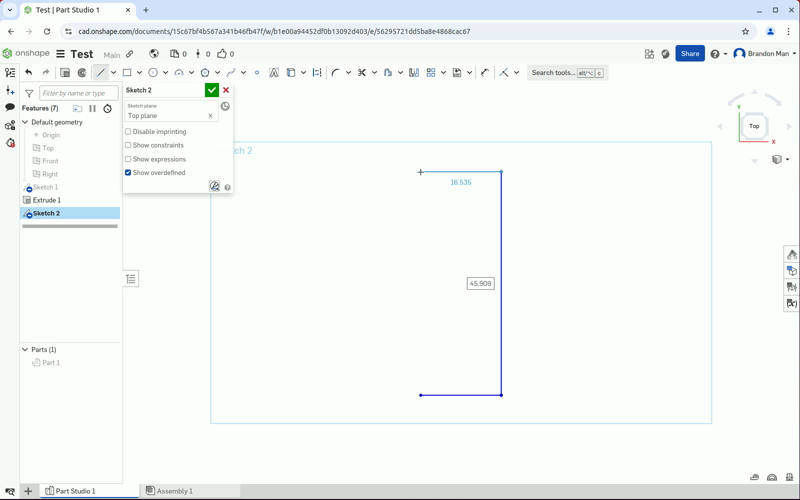
key_up(shift)
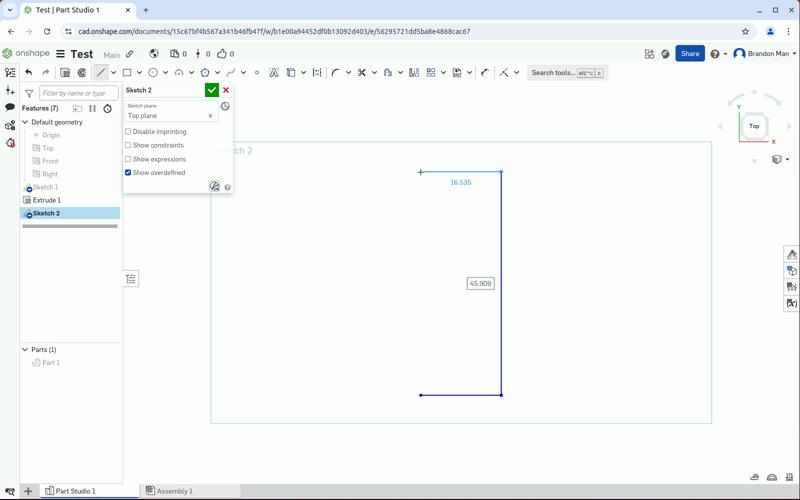
key_down(shift)
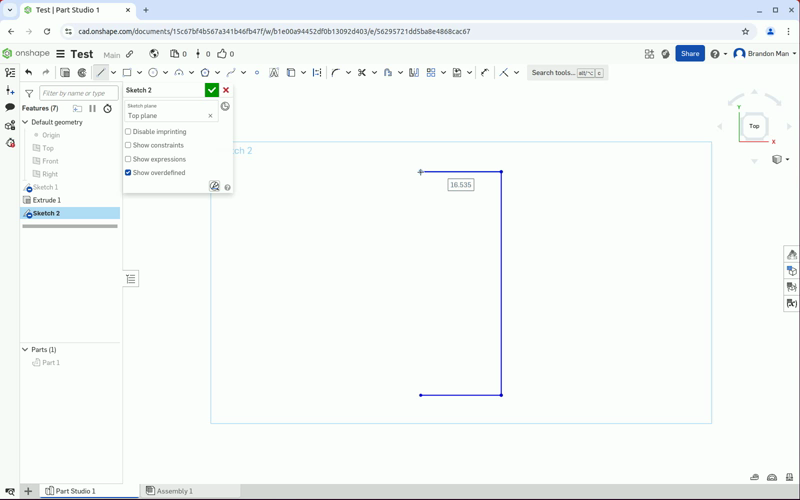
mouse_move(420, 395)
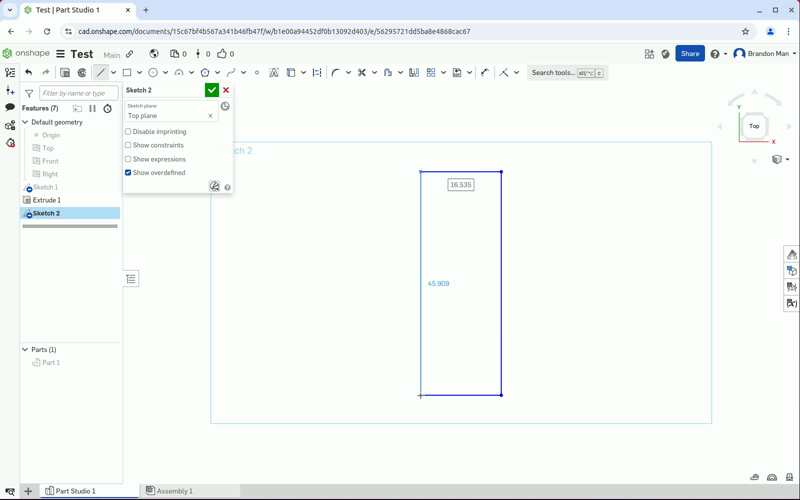
key_up(shift)
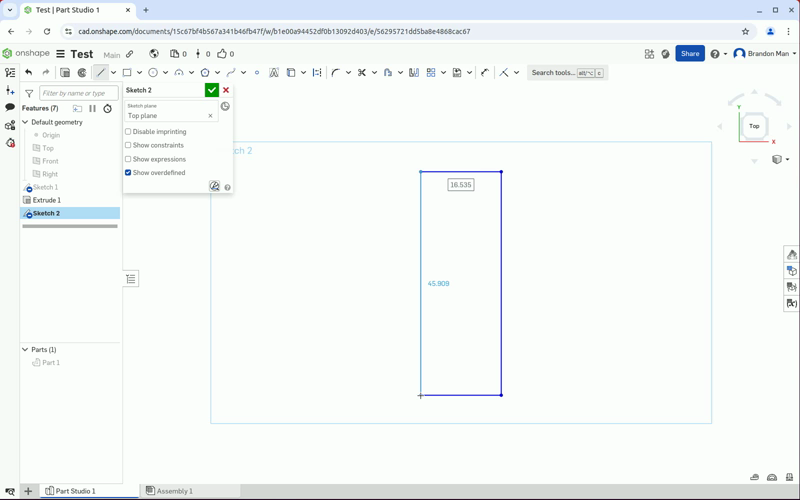
click(420, 395)
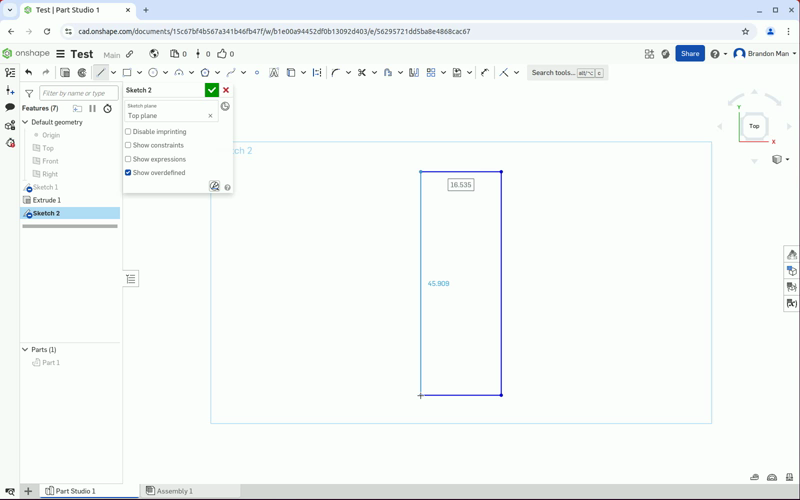
key(esc)
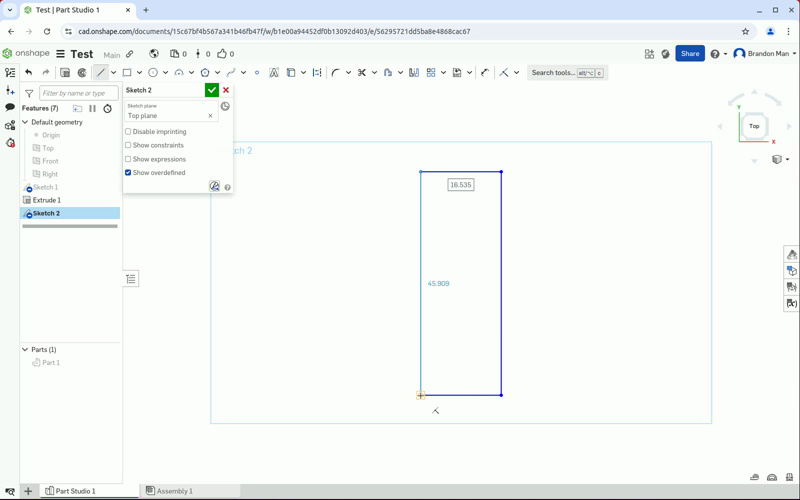
key(l)
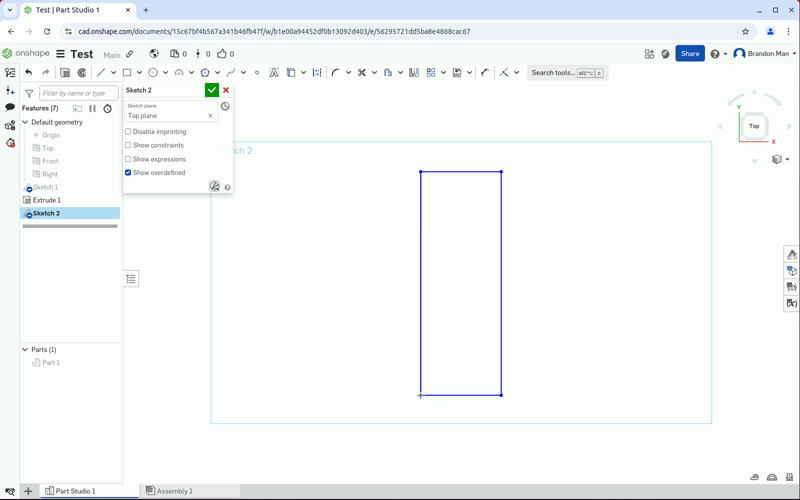
key_down(shift)
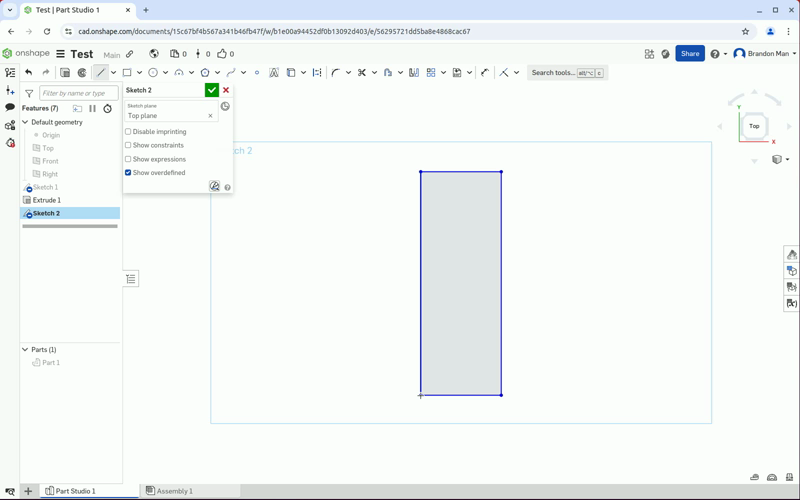
mouse_move(432, 388)
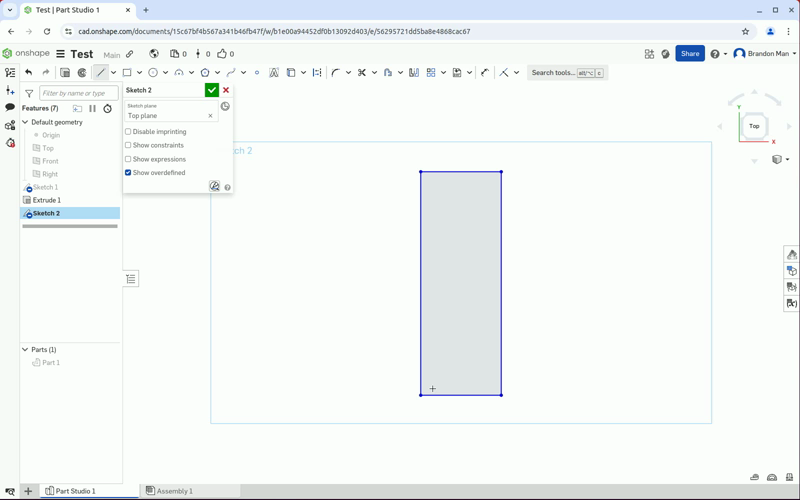
click(432, 388)
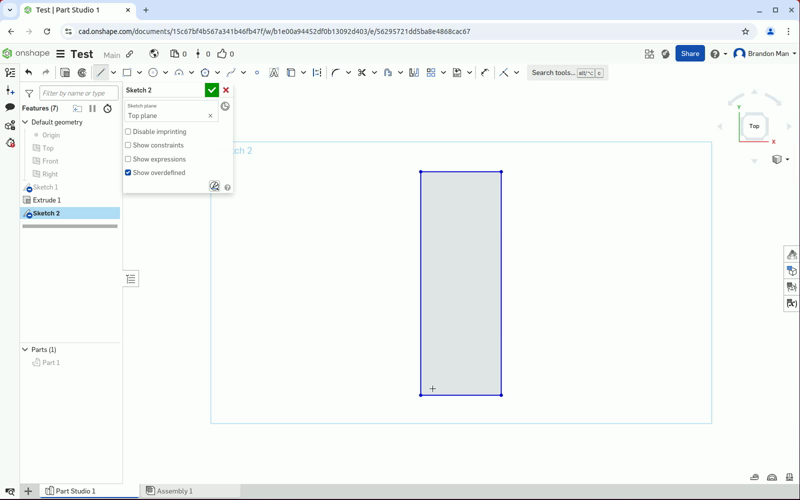
key_up(shift)
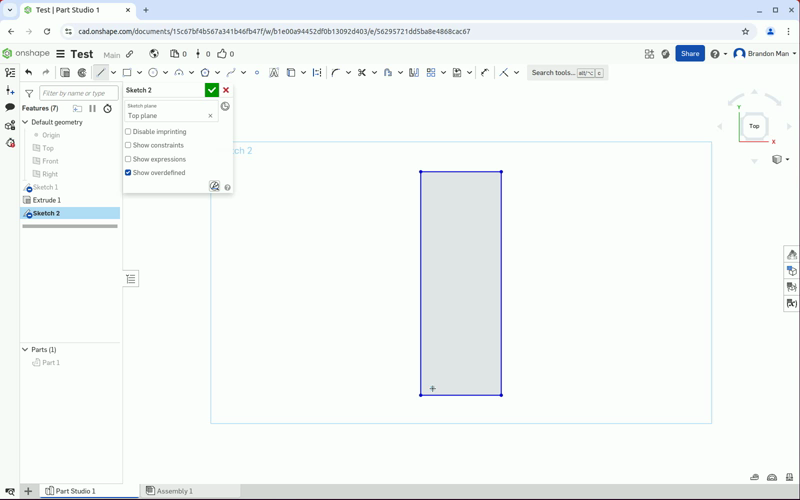
key_down(shift)
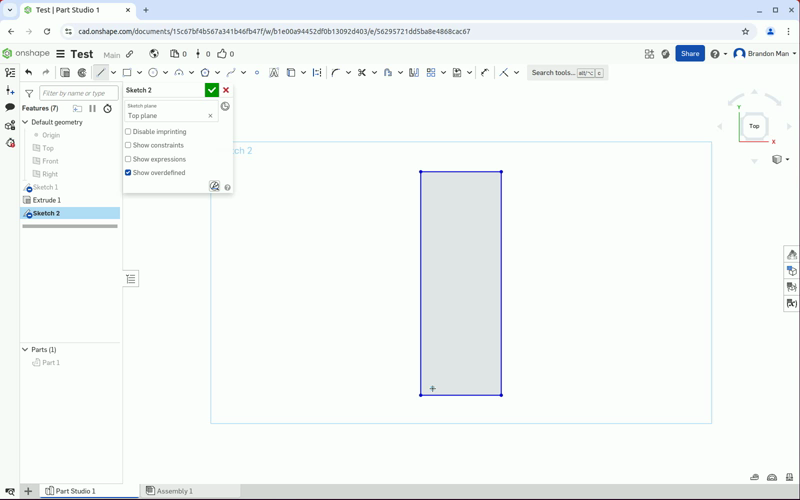
mouse_move(462, 388)
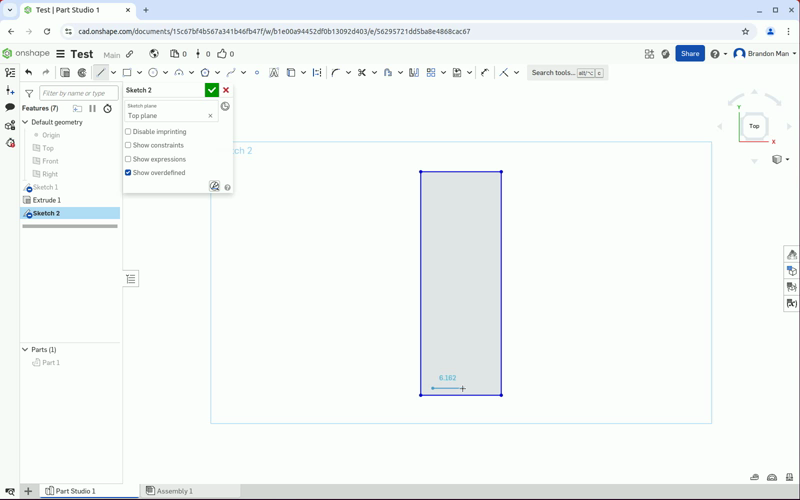
mouse_move(489, 388)
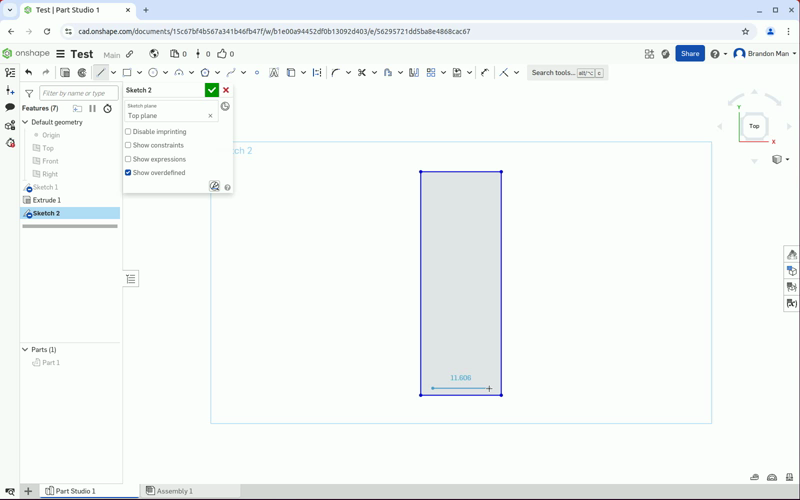
click(489, 388)
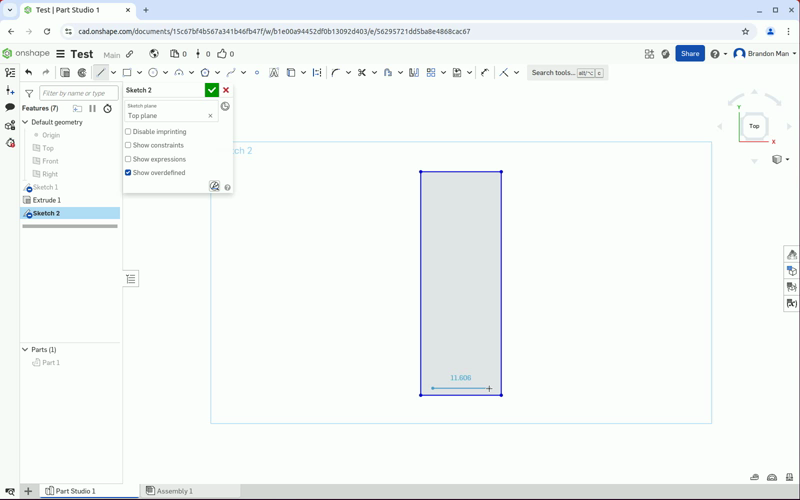
key_up(shift)
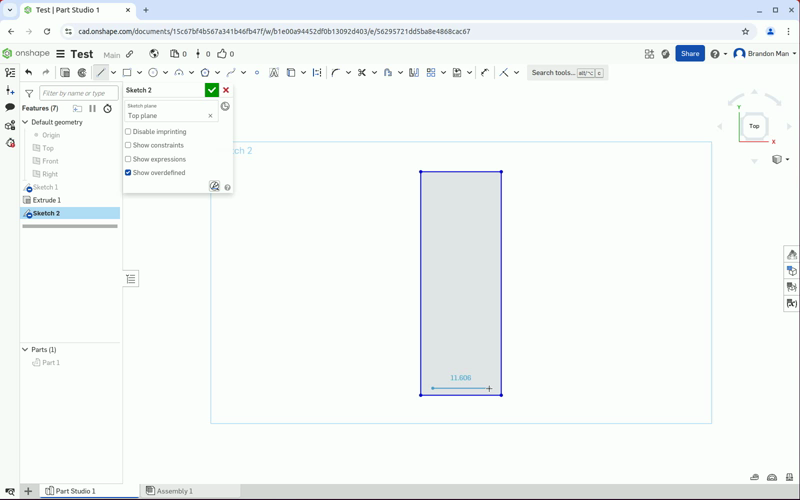
key_down(shift)
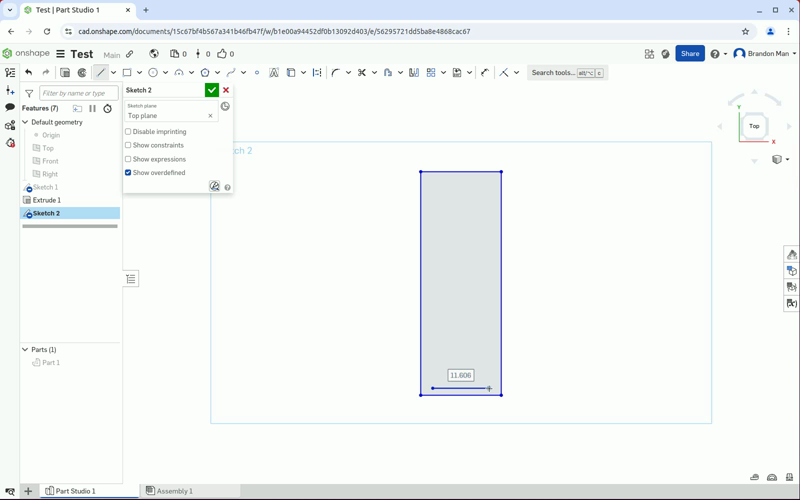
mouse_move(489, 256)
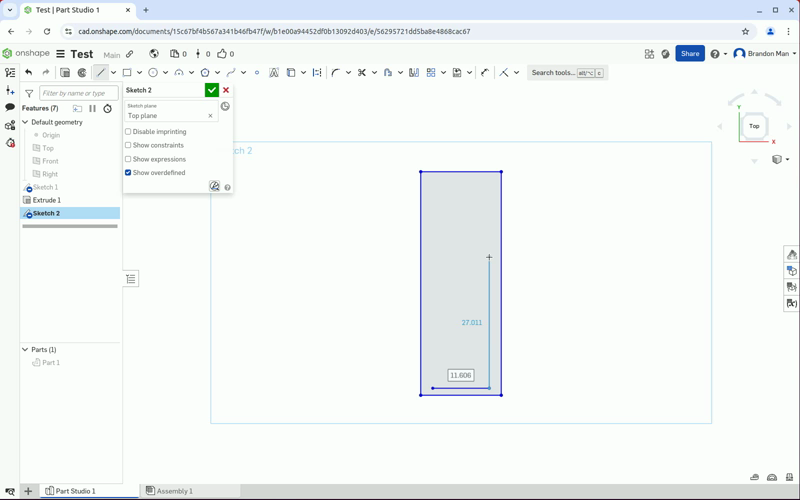
click(489, 256)
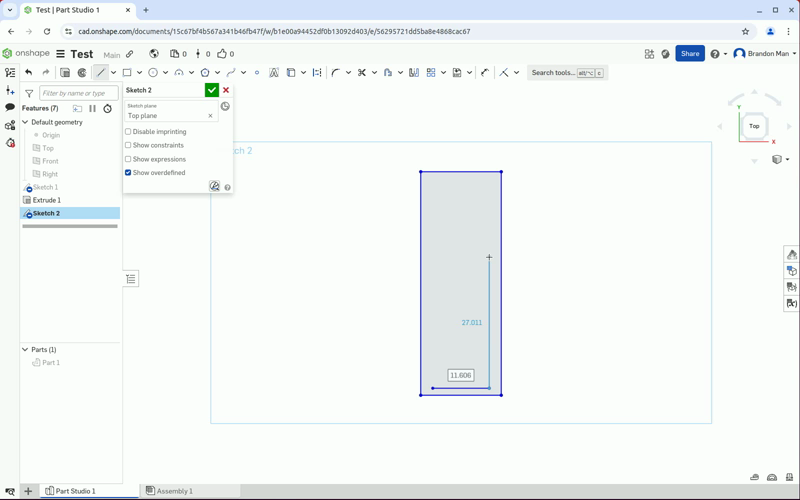
key_up(shift)
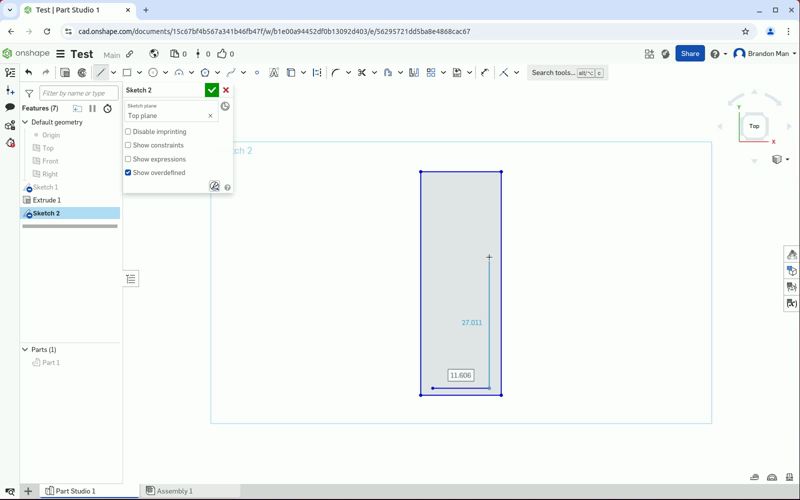
key(esc)
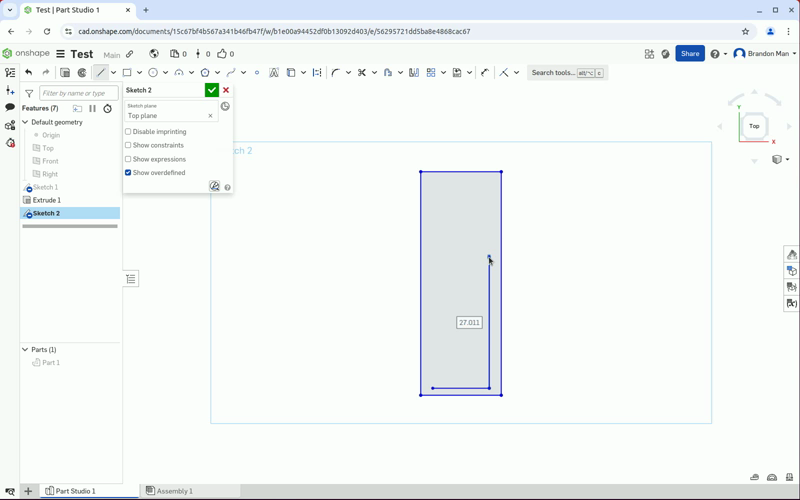
key(a)
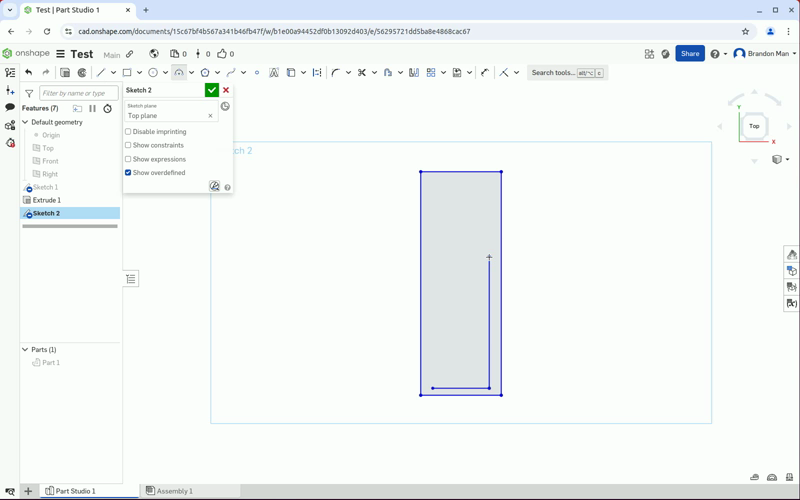
mouse_move(489, 256)
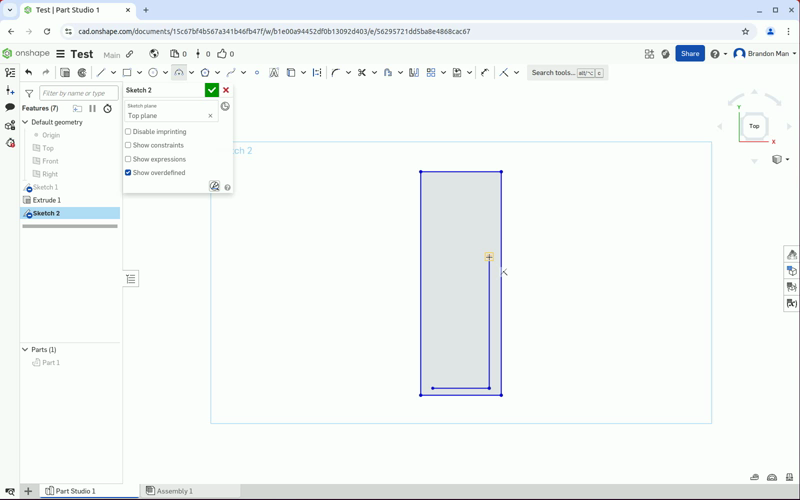
click(489, 256)
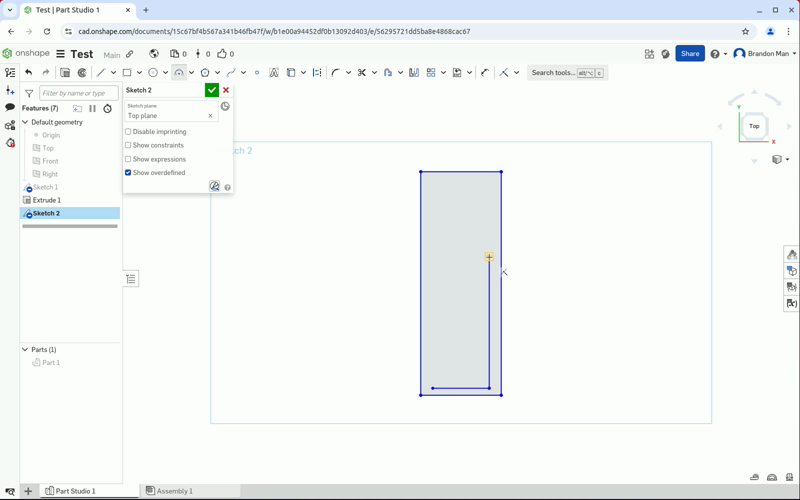
key_down(shift)
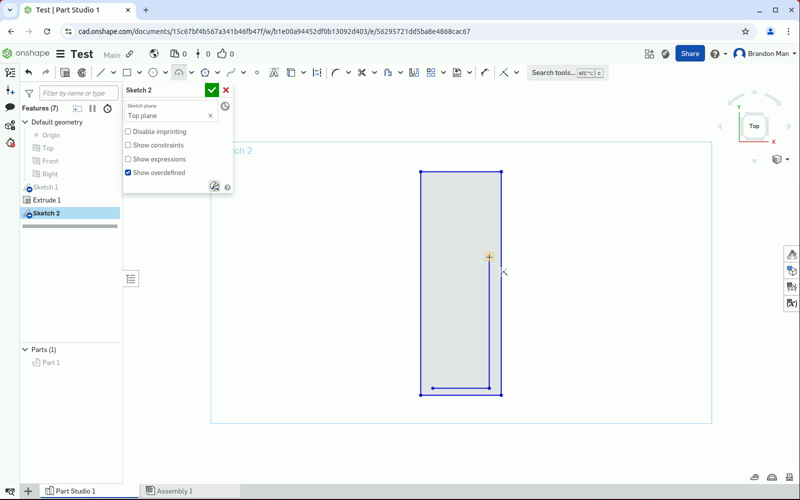
mouse_move(432, 256)
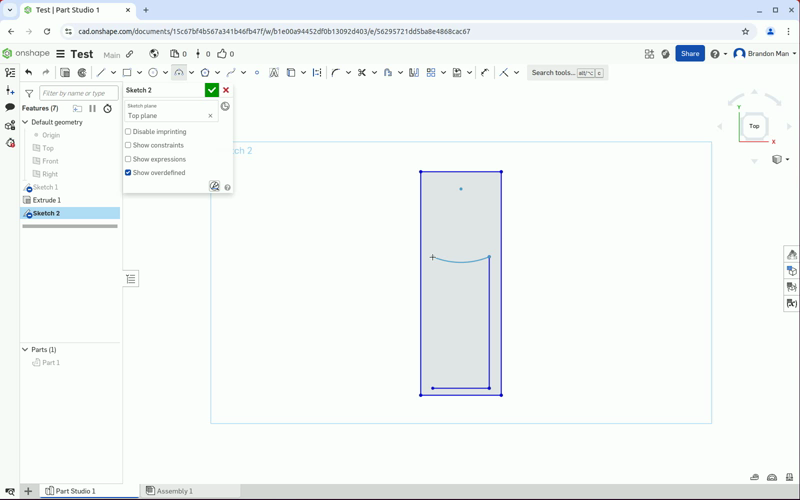
click(432, 256)
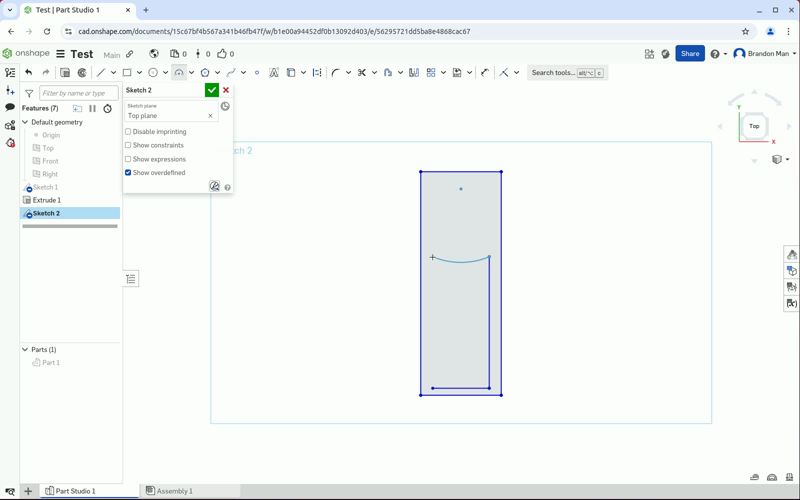
mouse_move(461, 228)
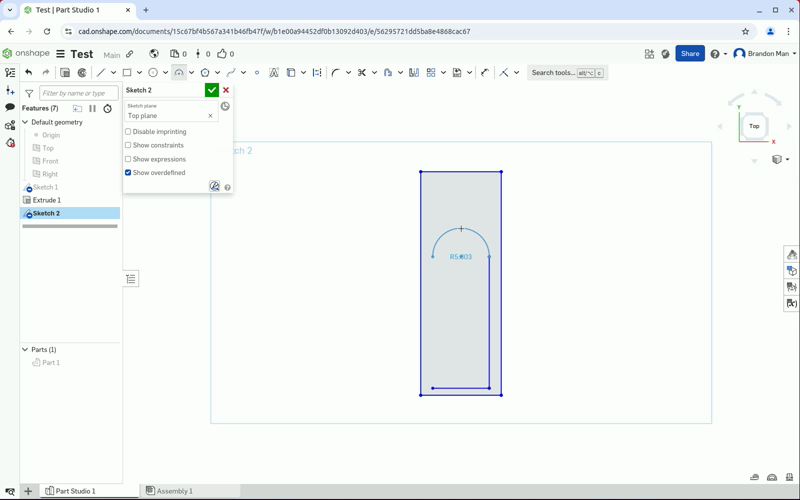
click(461, 228)
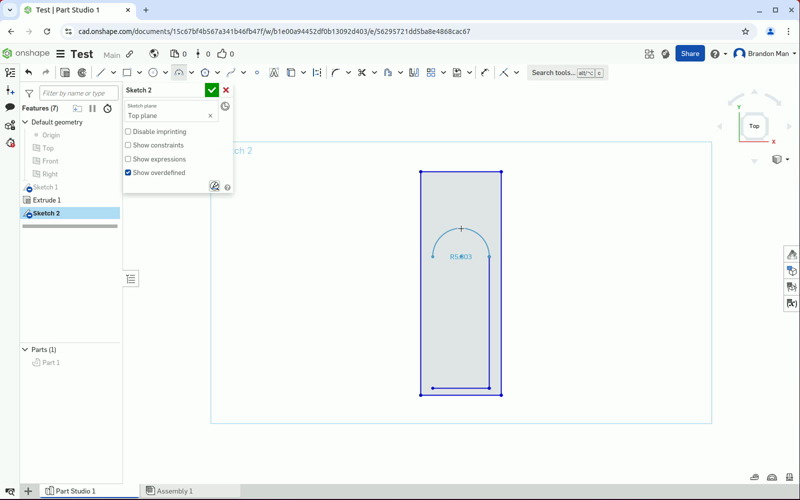
key_up(shift)
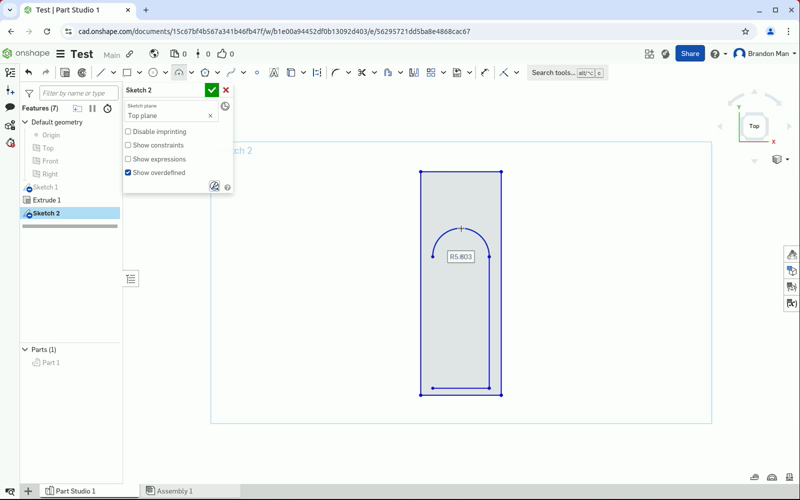
key(esc)
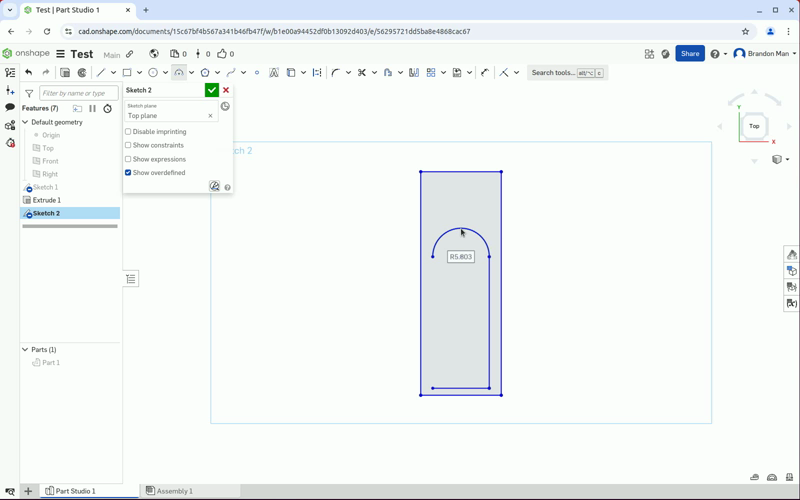
key(l)
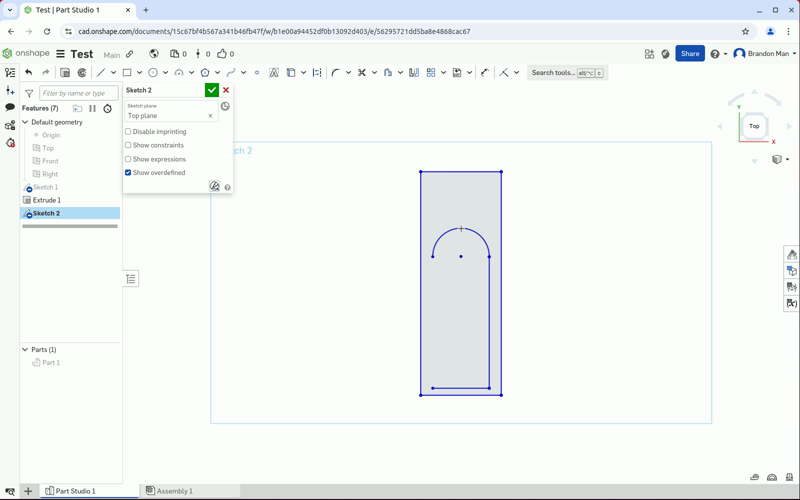
mouse_move(432, 256)
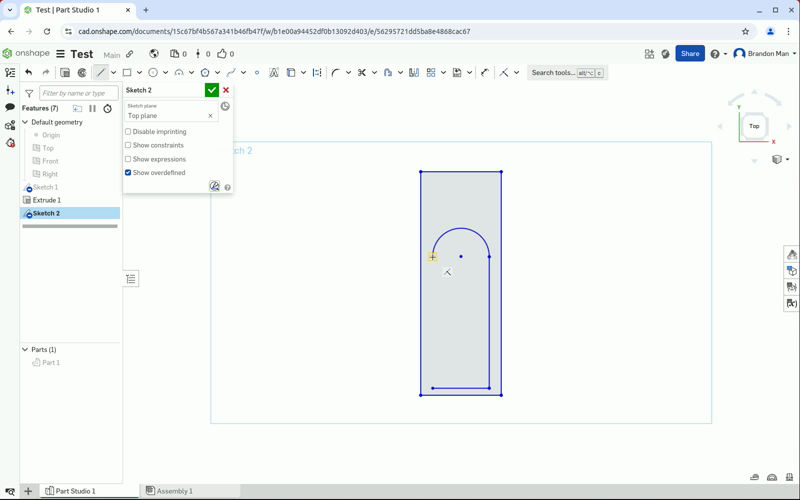
click(432, 256)
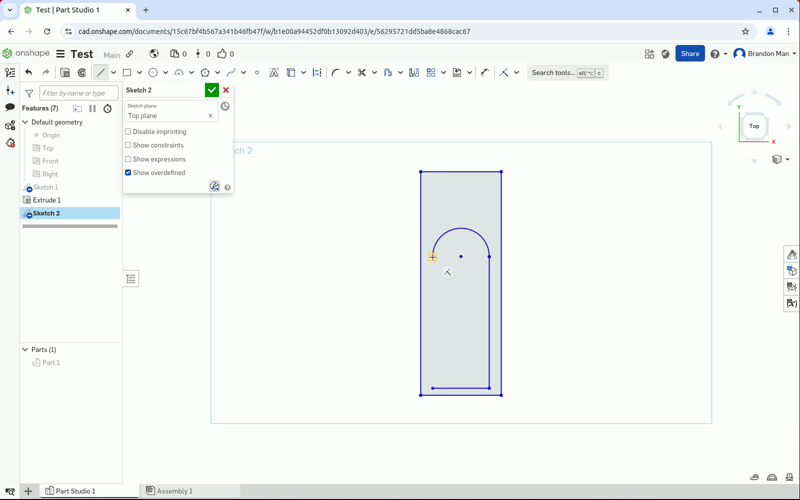
key_down(shift)
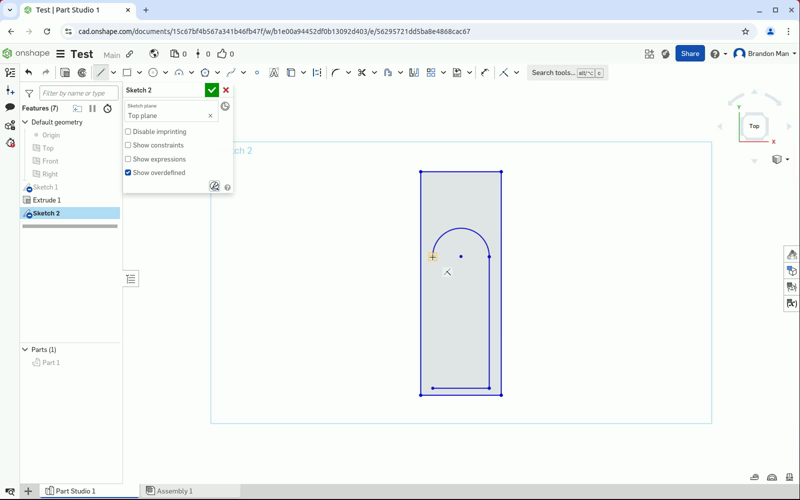
mouse_move(432, 388)
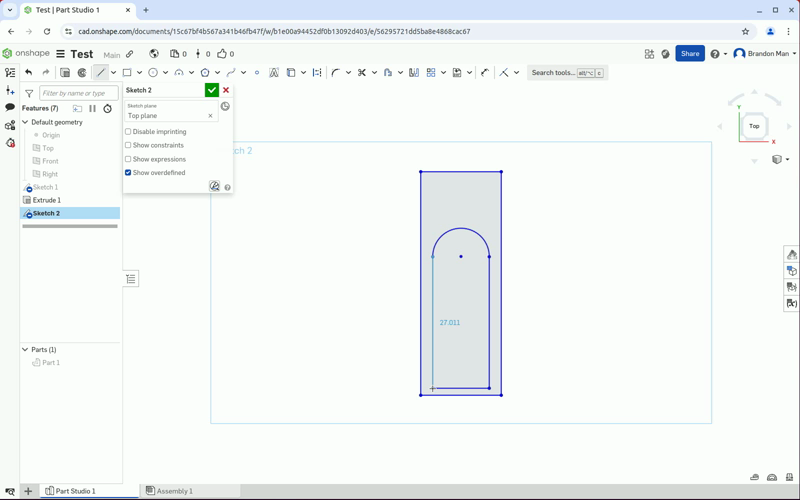
key_up(shift)
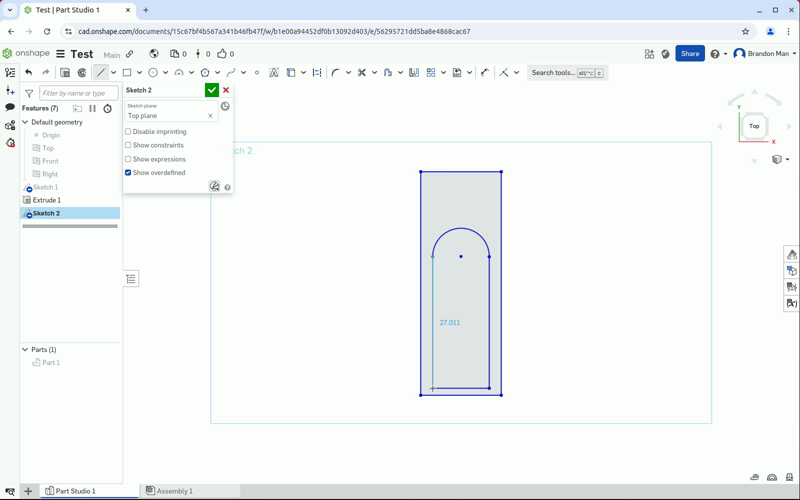
click(432, 388)
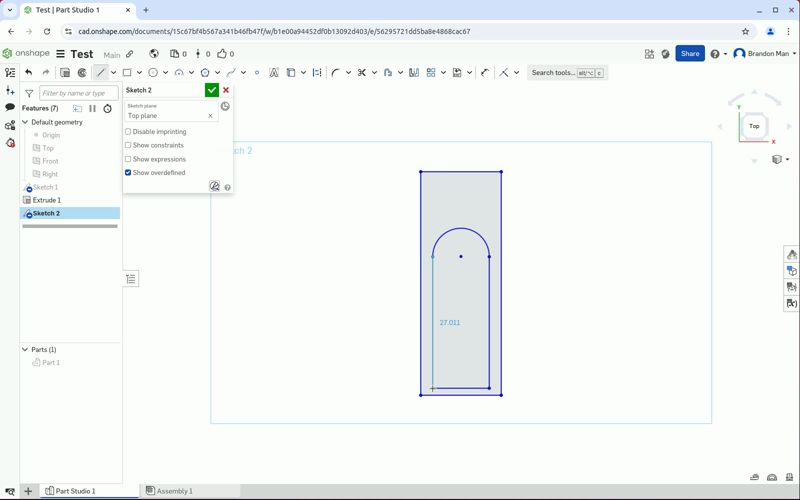
key(esc)
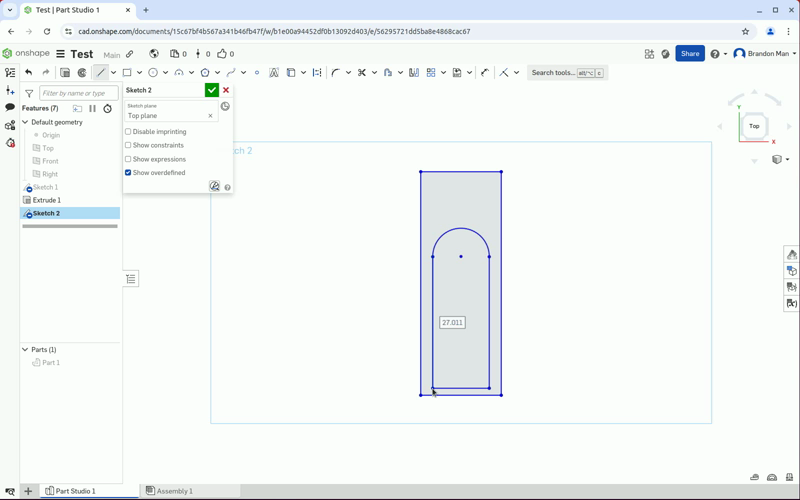
mouse_move(494, 178)
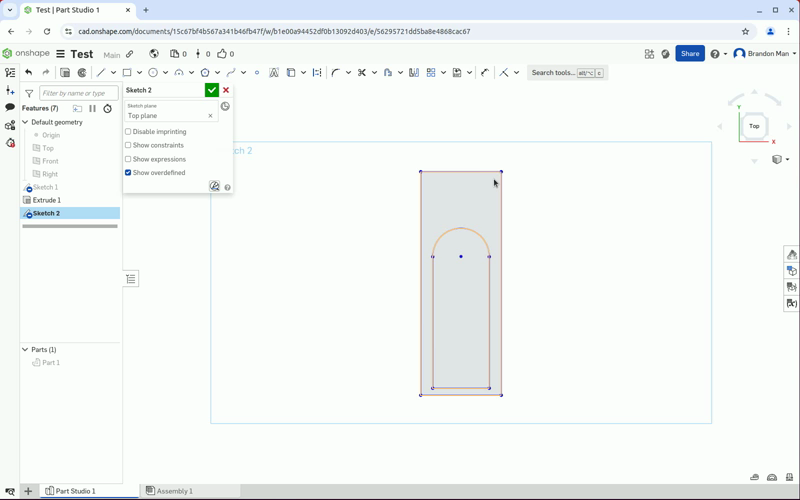
click(494, 178)
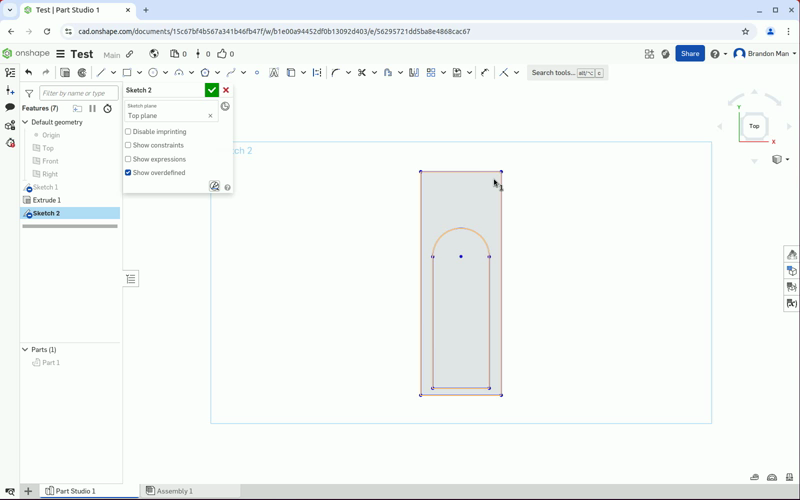
mouse_move(73, 352)
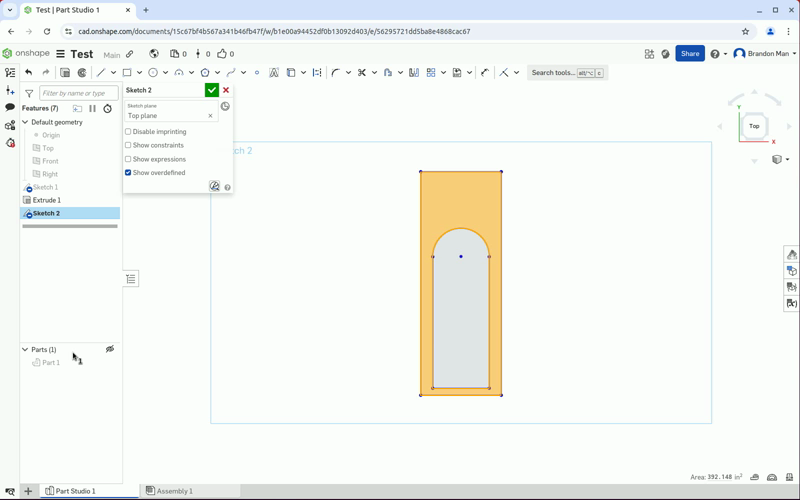
key(shift+y)
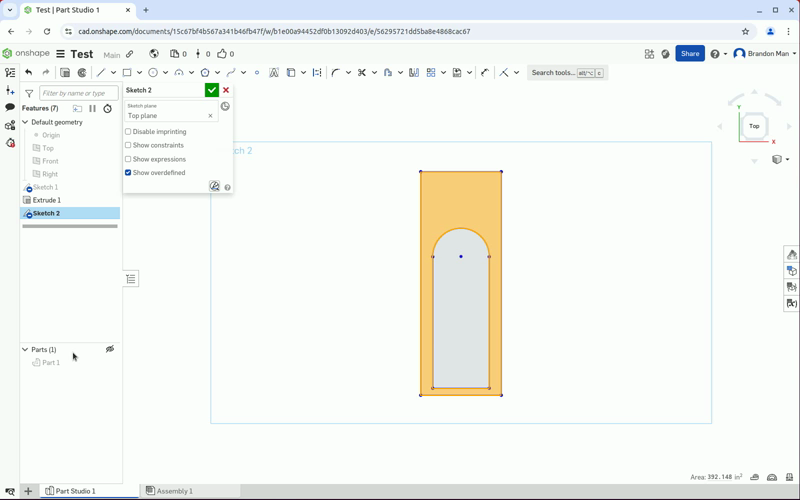
key(shift+e)
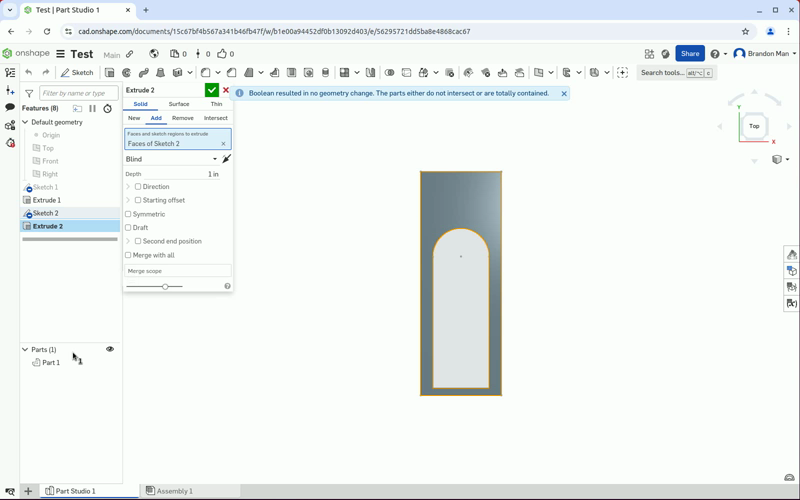
mouse_move(143, 106)
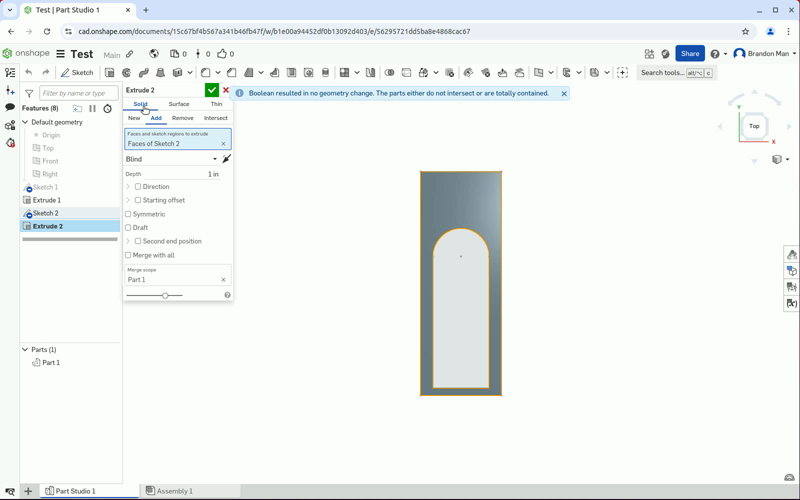
click(143, 106)
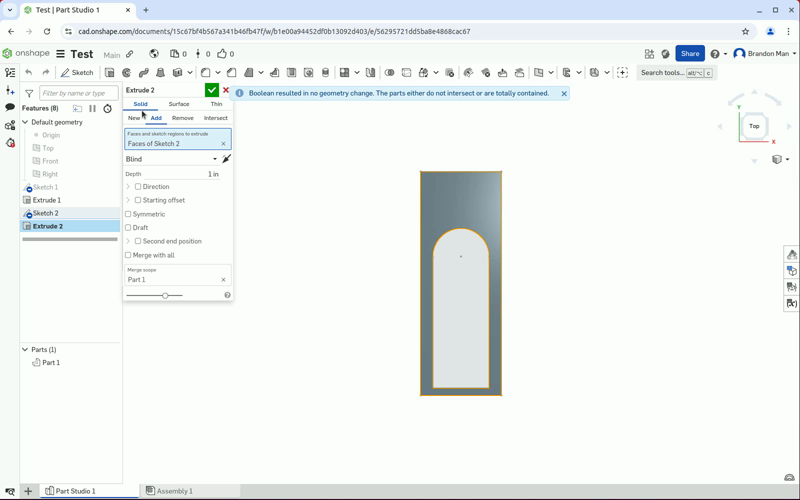
mouse_move(137, 120)
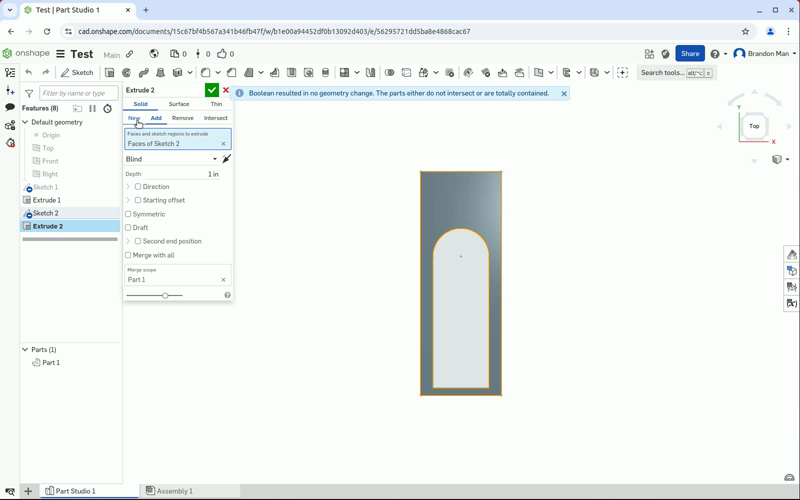
click(137, 120)
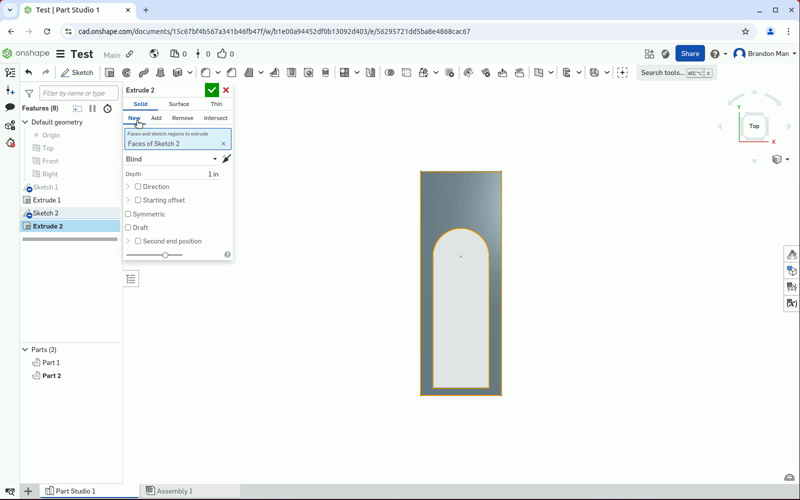
key(tab, 4)
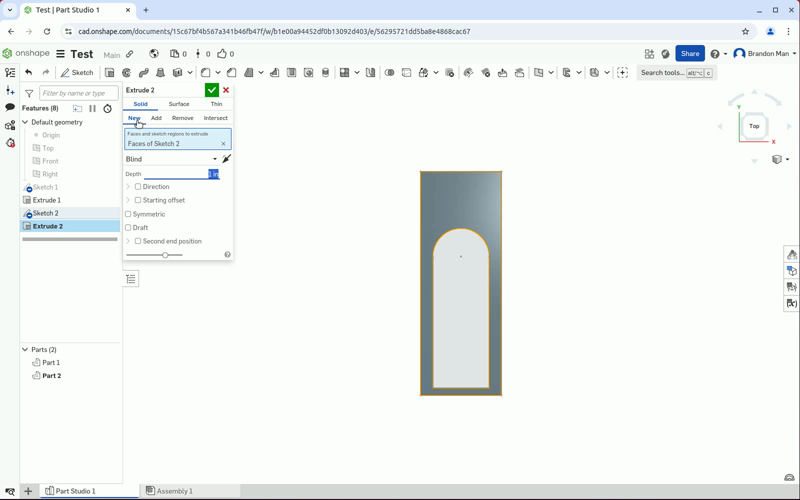
text(1.204)
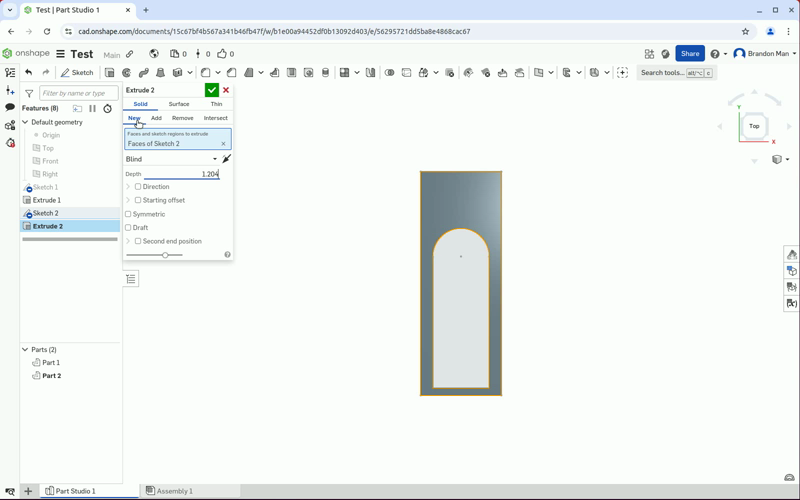
key(enter)
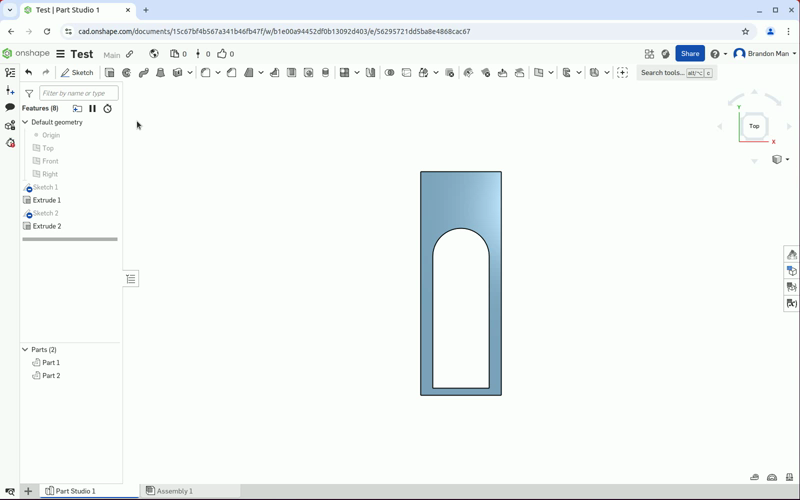
key(shift+h)
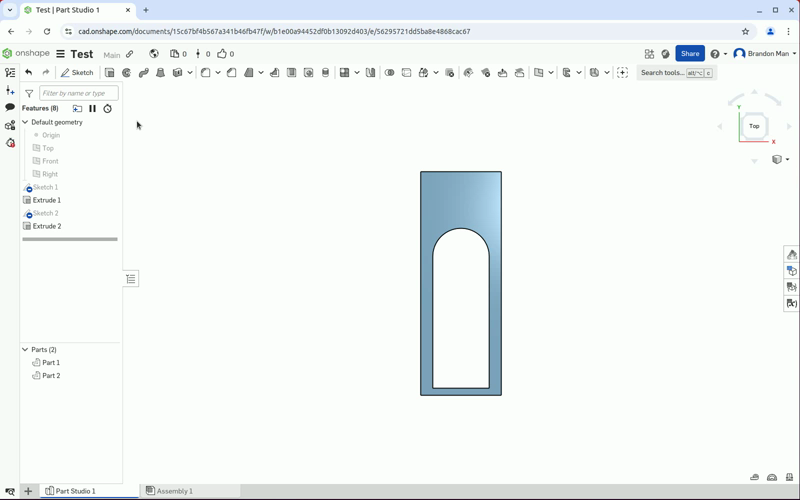
key(shift+h)
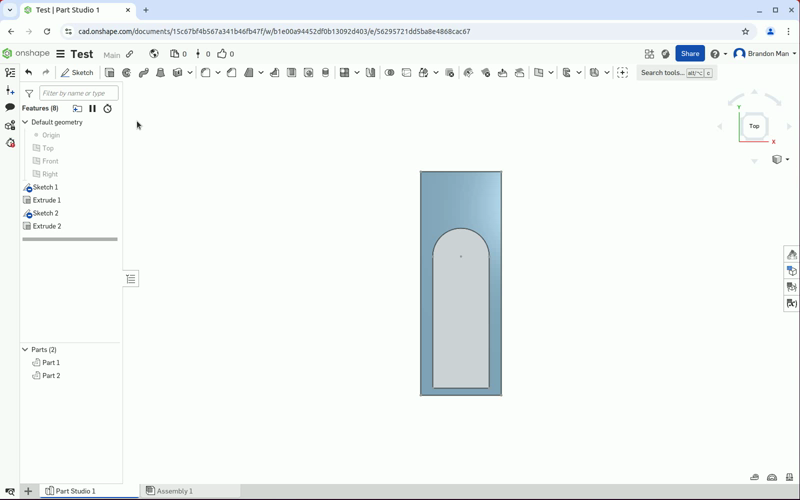
key(shift+7)
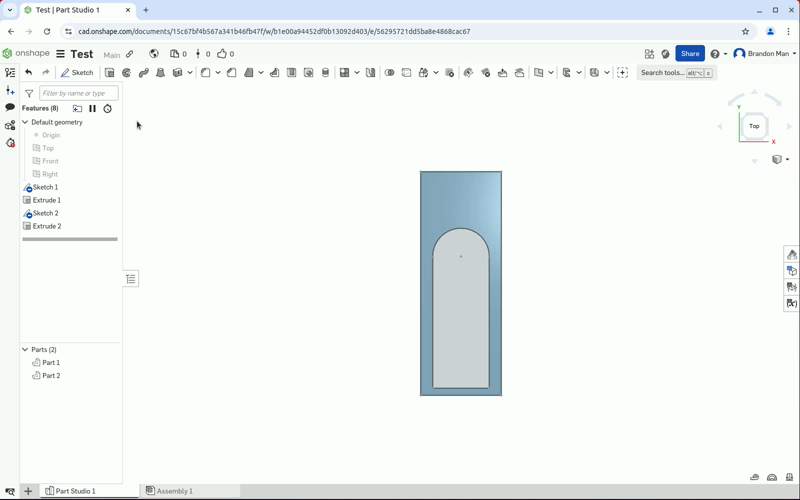
key(up, 3)
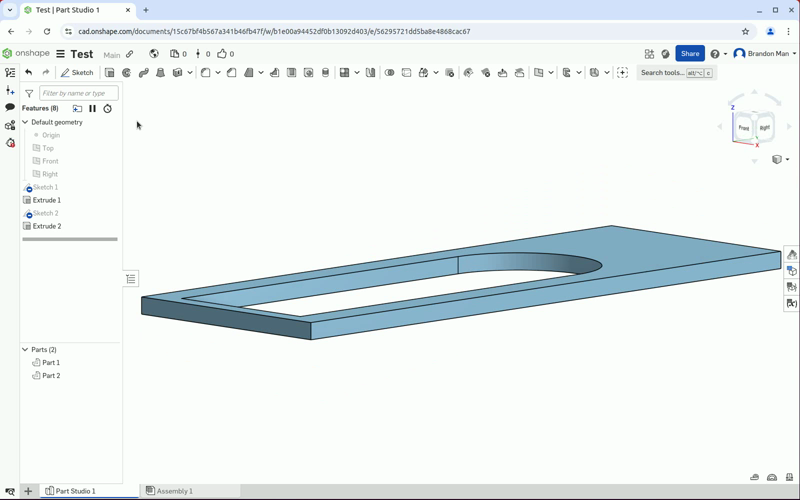
key(left, 3)
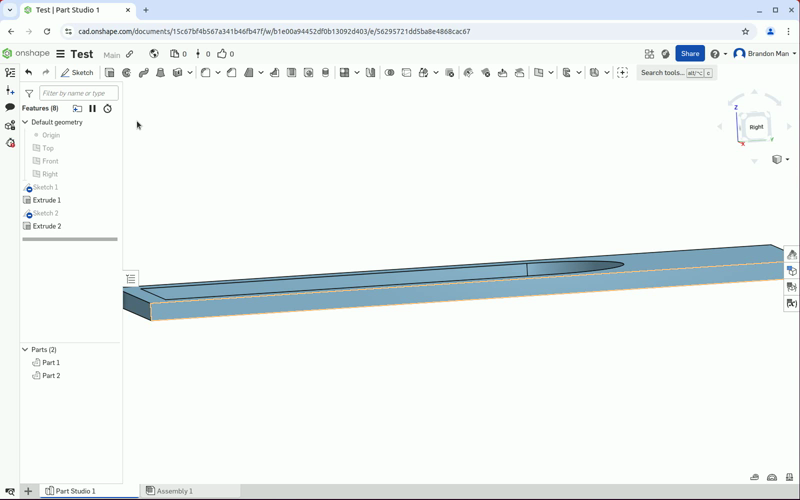
key(right, 3)
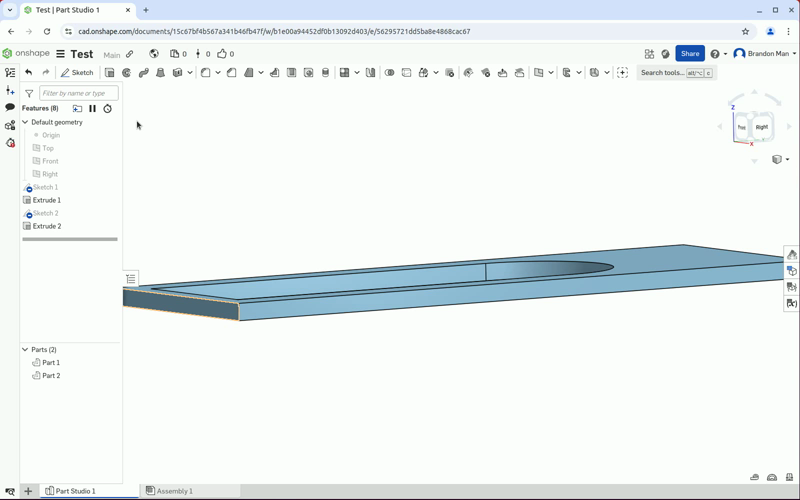
key(down, 3)
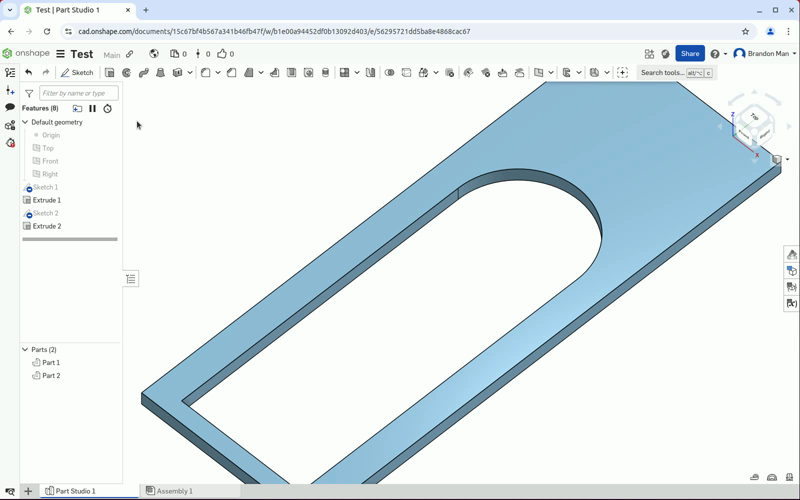
mouse_move(73, 189)
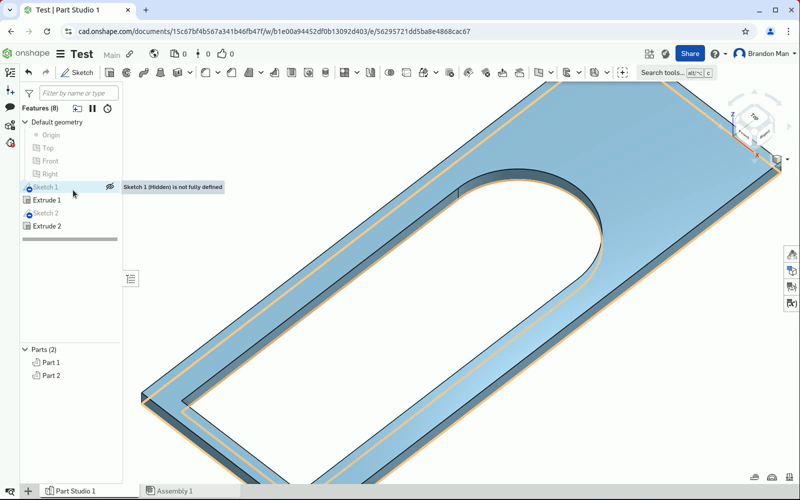
click(73, 189)